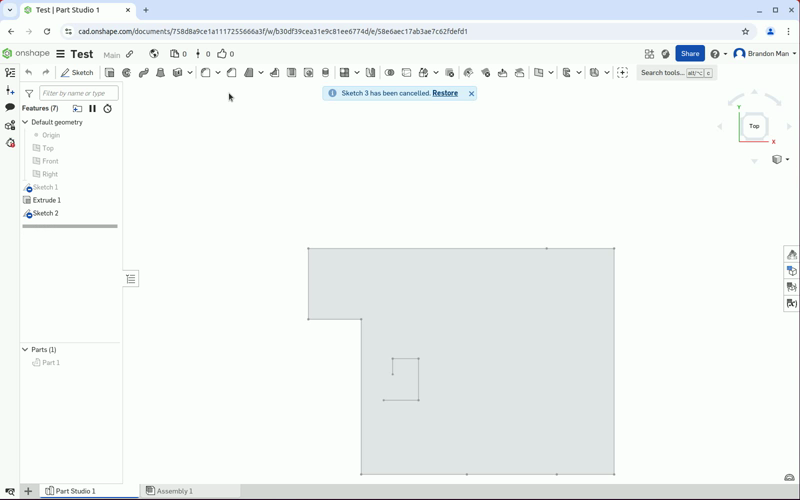
key(shift+h)
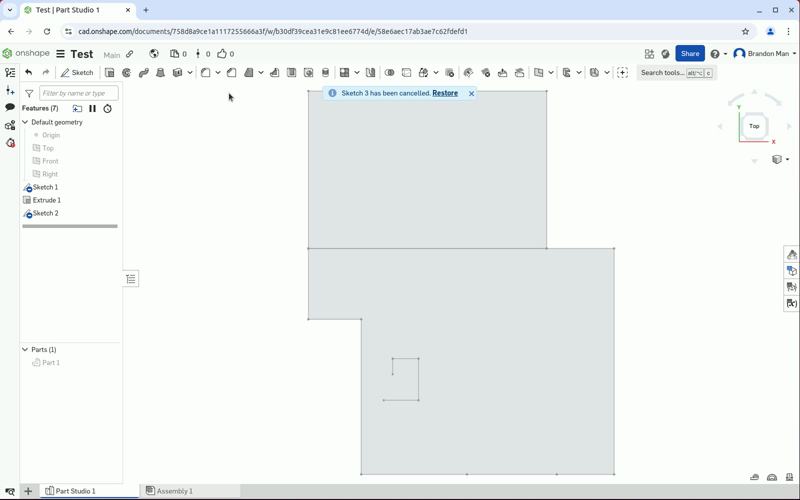
mouse_move(73, 352)
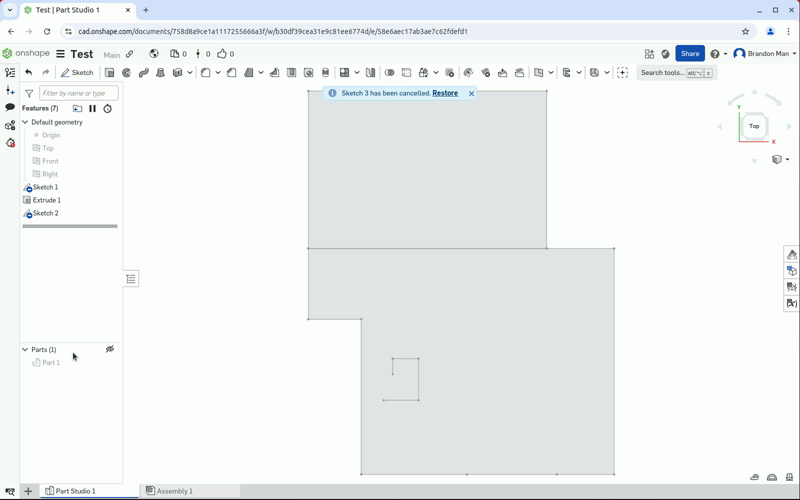
key(y)
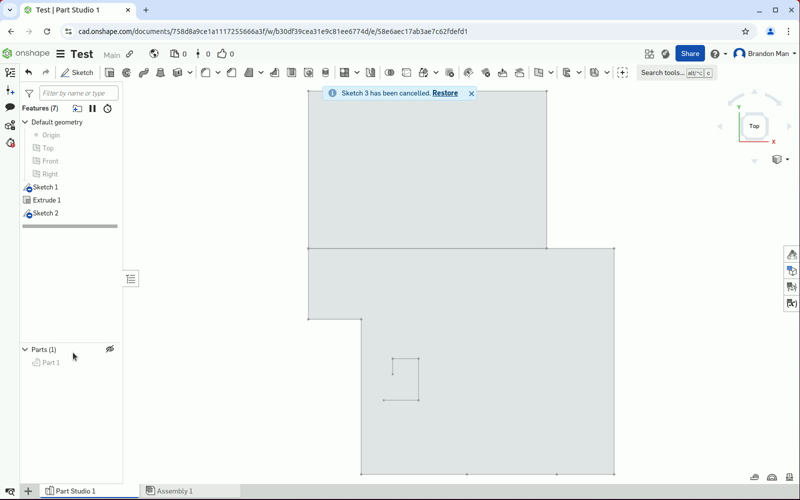
key(shift+p)
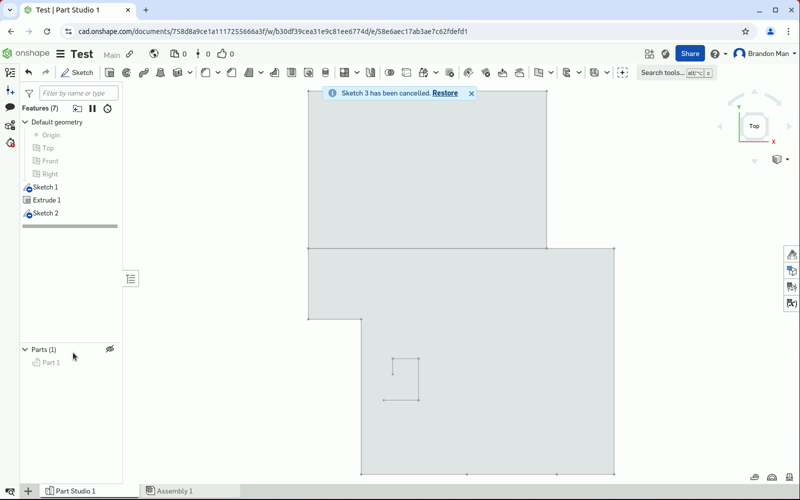
key(space)
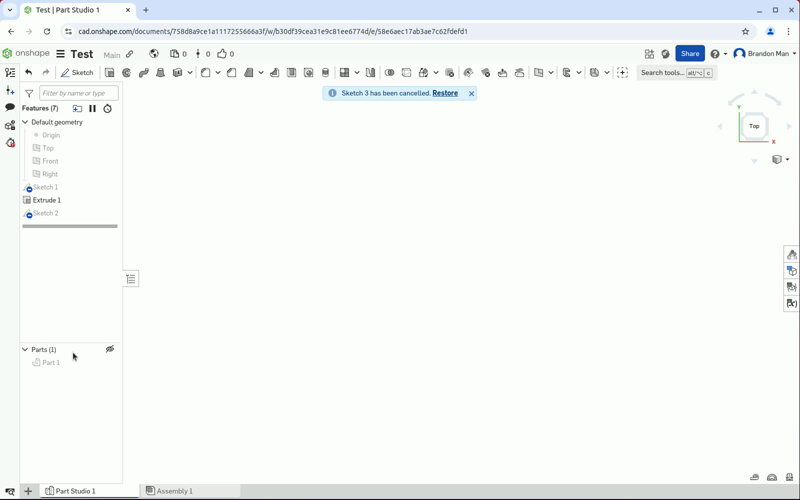
key_down(shift)
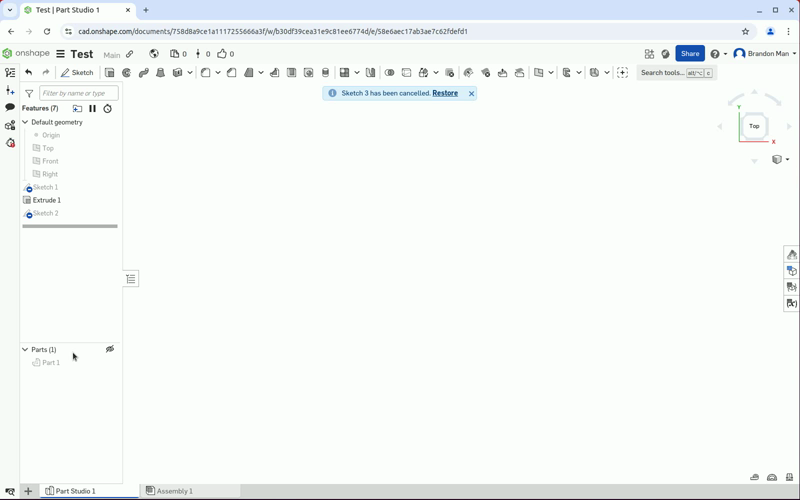
key(up)
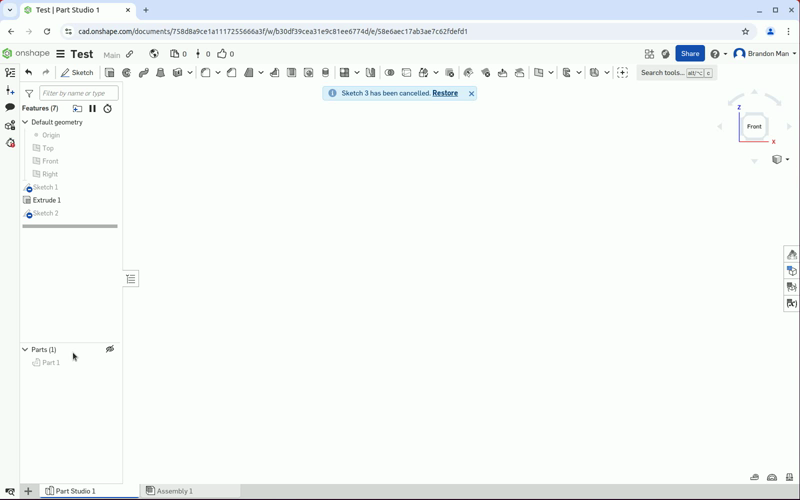
key_up(shift)
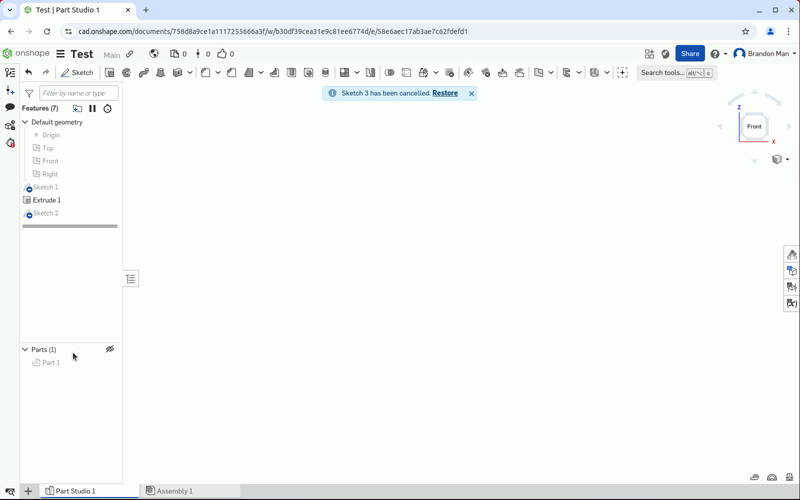
mouse_move(73, 352)
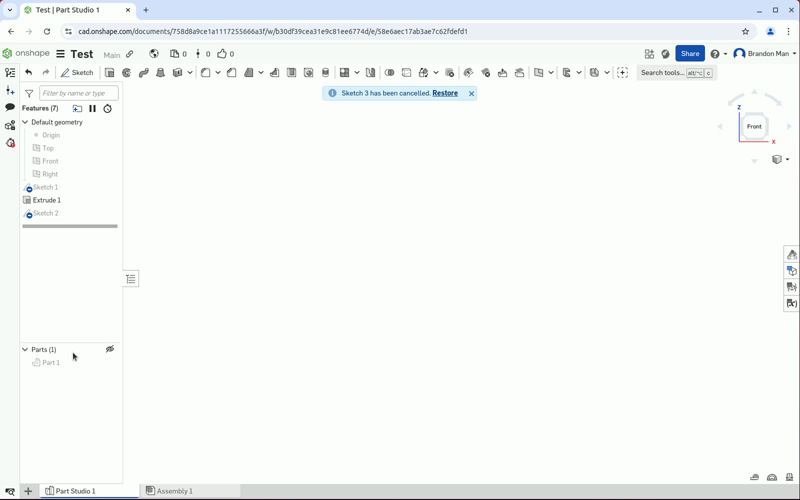
key(shift+y)
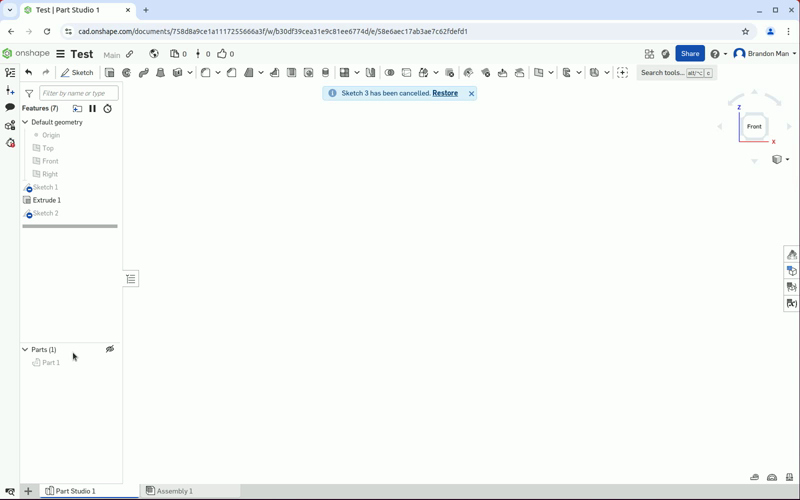
key(shift+s)
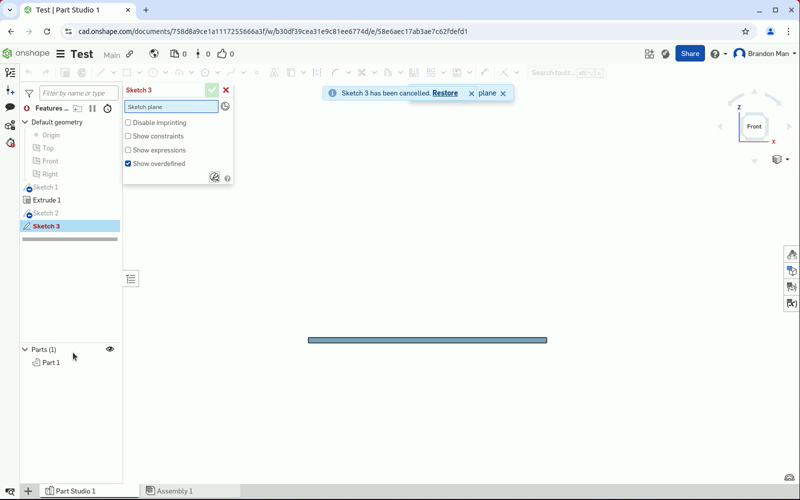
mouse_move(73, 163)
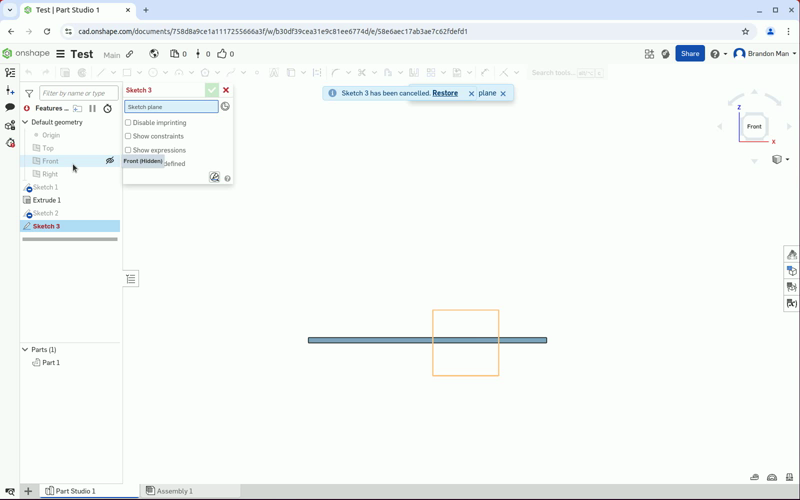
click(73, 163)
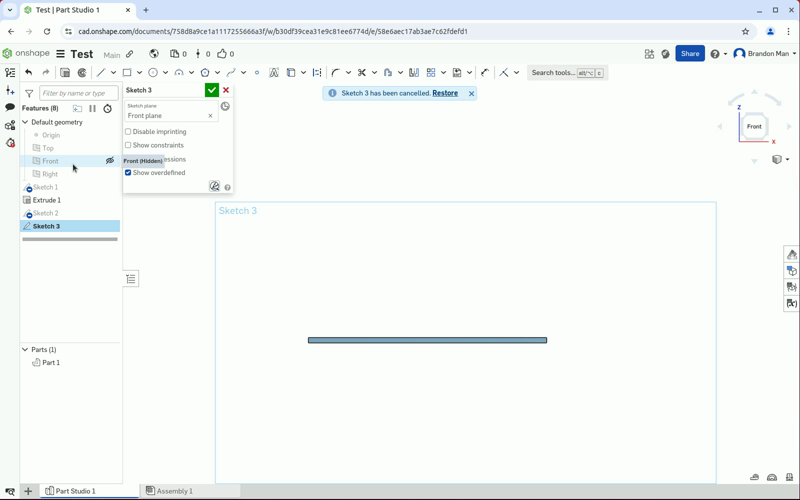
mouse_move(73, 352)
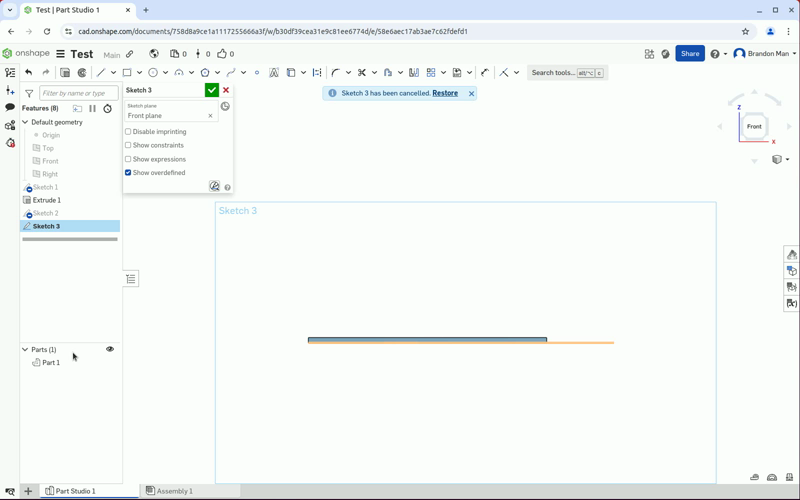
key(y)
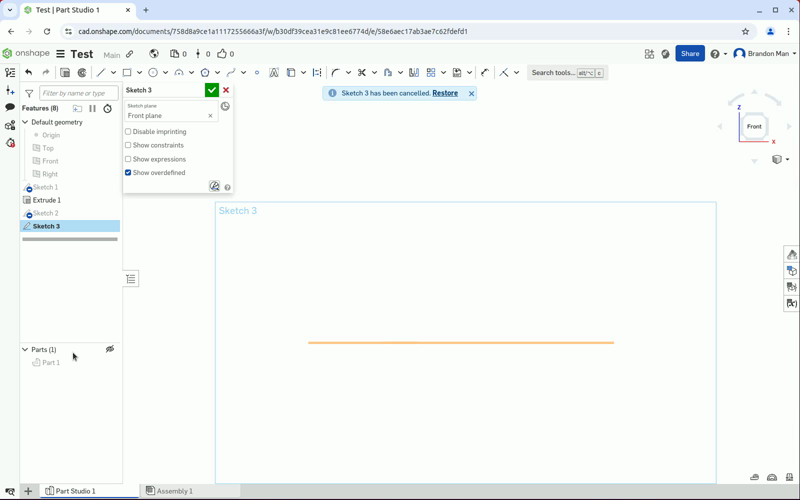
key(c)
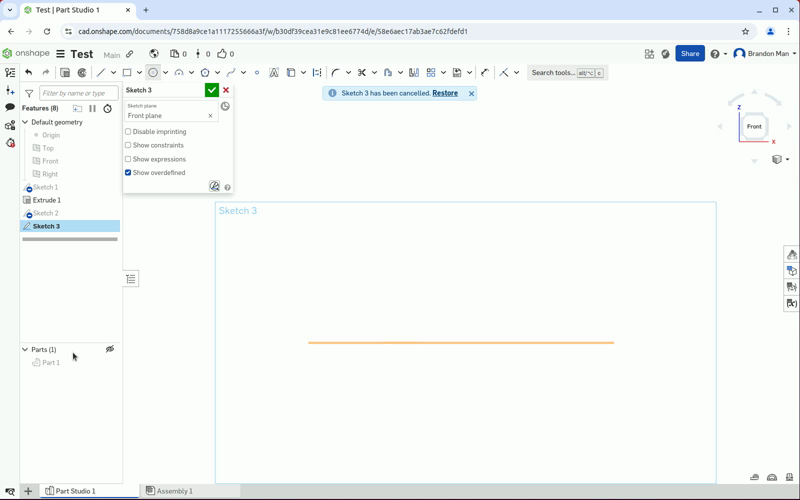
key_down(shift)
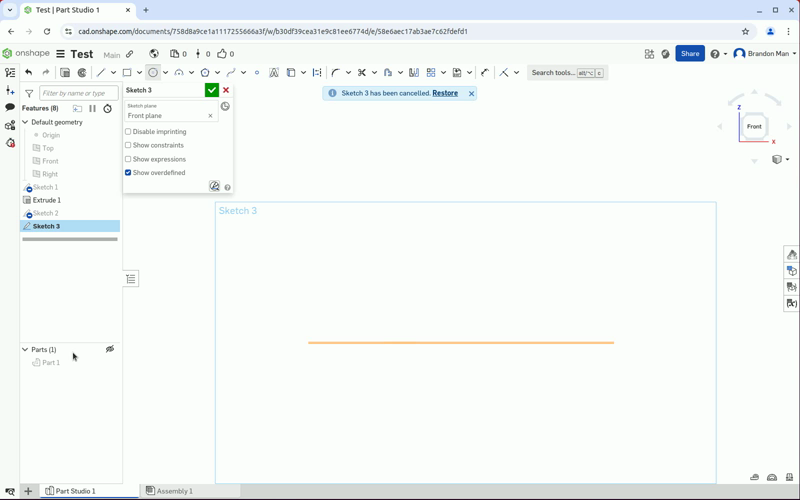
mouse_move(461, 282)
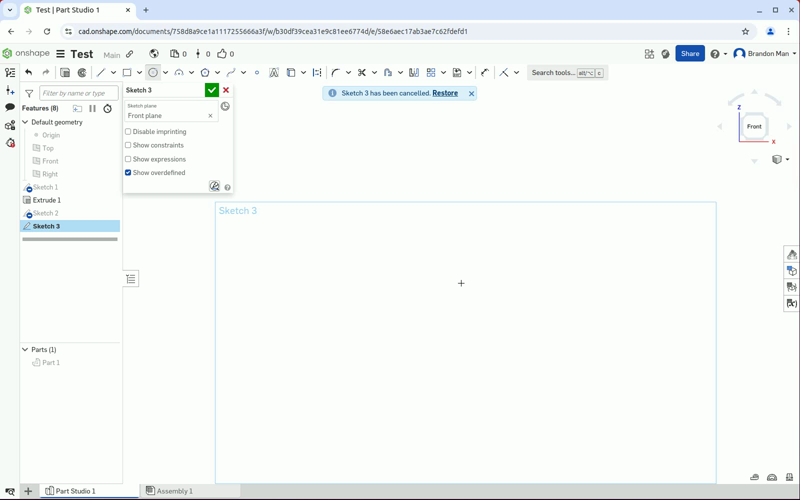
click(461, 282)
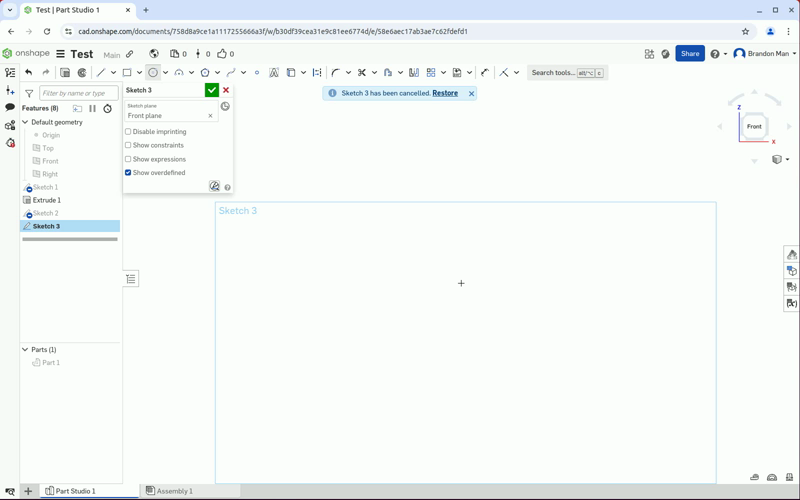
key_up(shift)
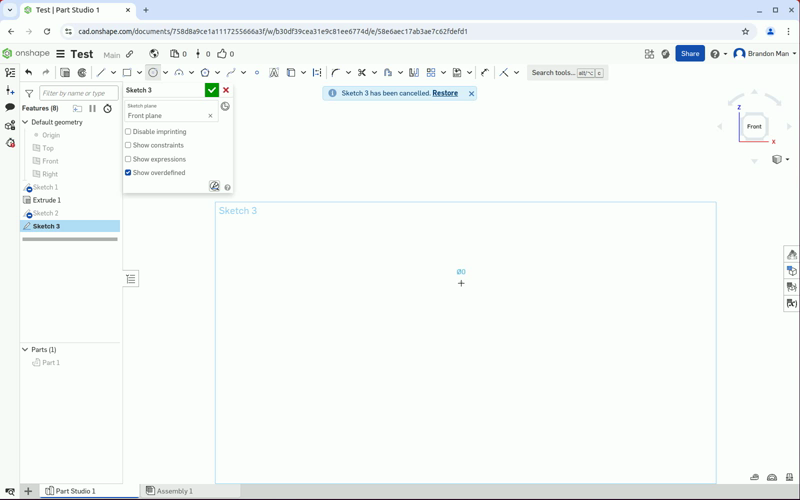
mouse_move(532, 282)
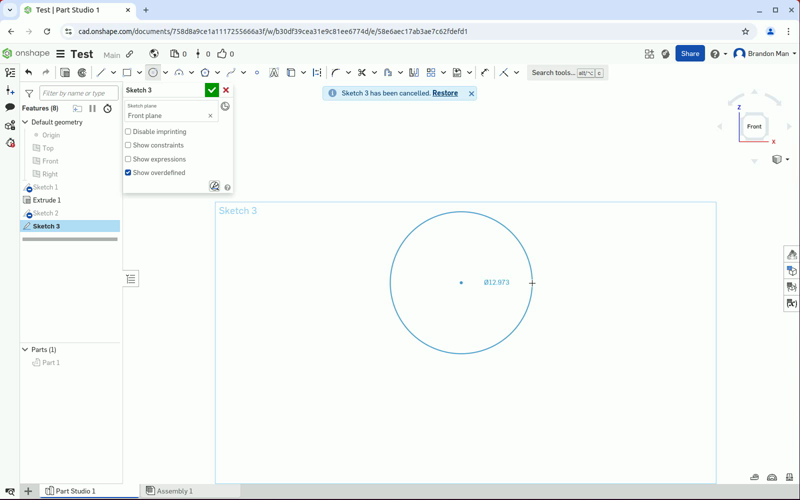
click(532, 282)
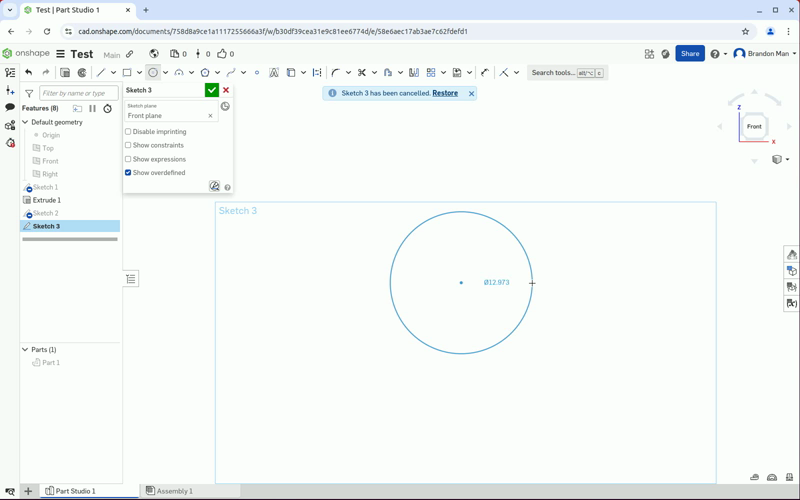
key(esc)
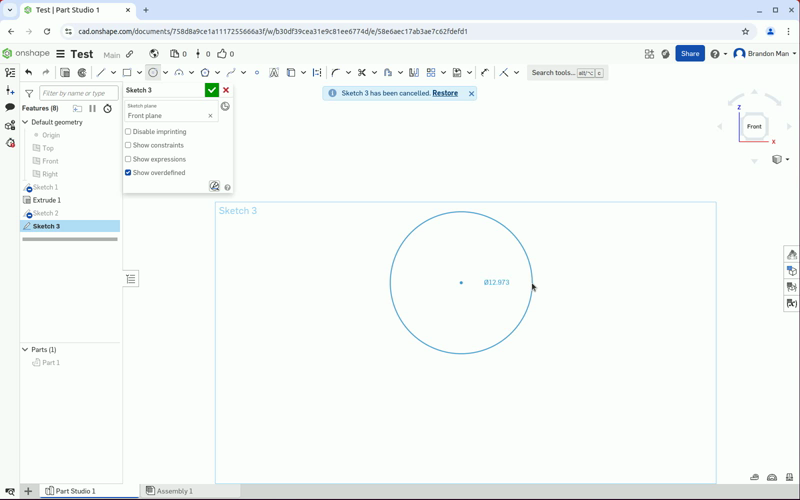
mouse_move(516, 292)
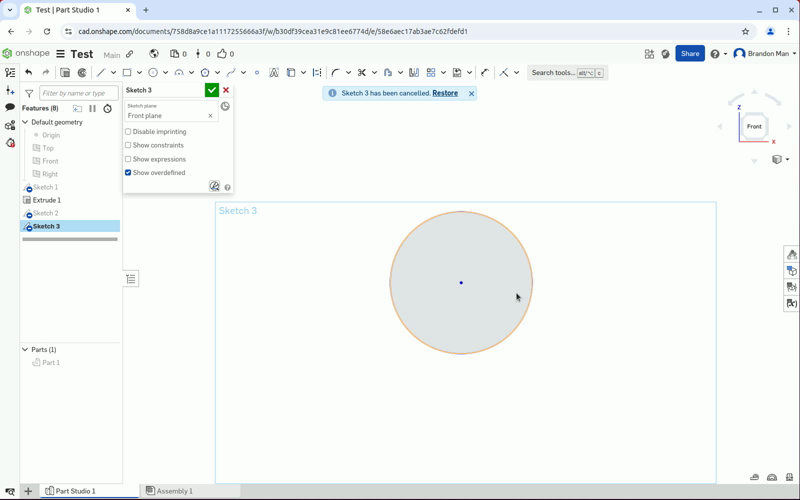
click(516, 292)
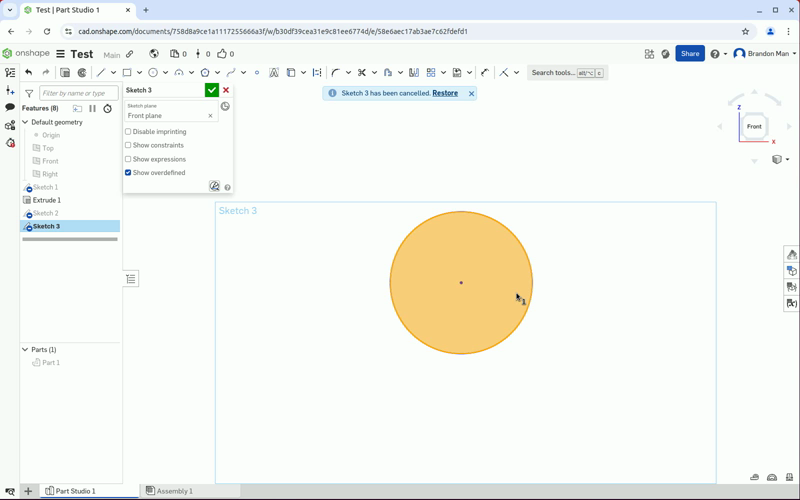
mouse_move(73, 352)
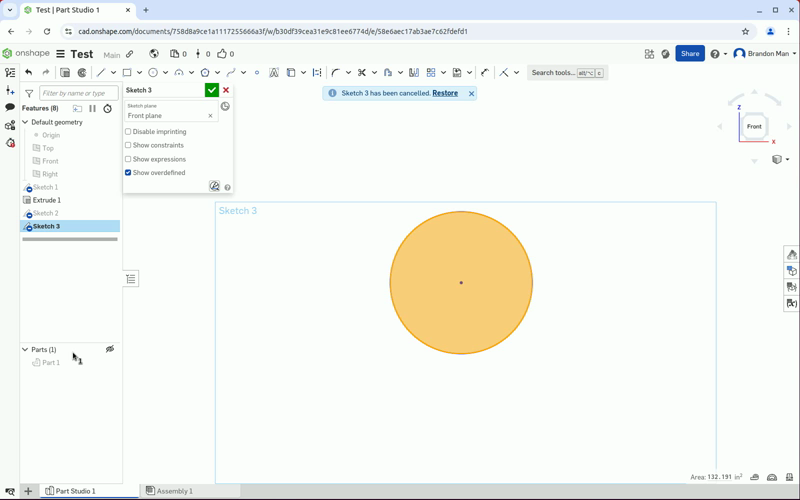
key(shift+y)
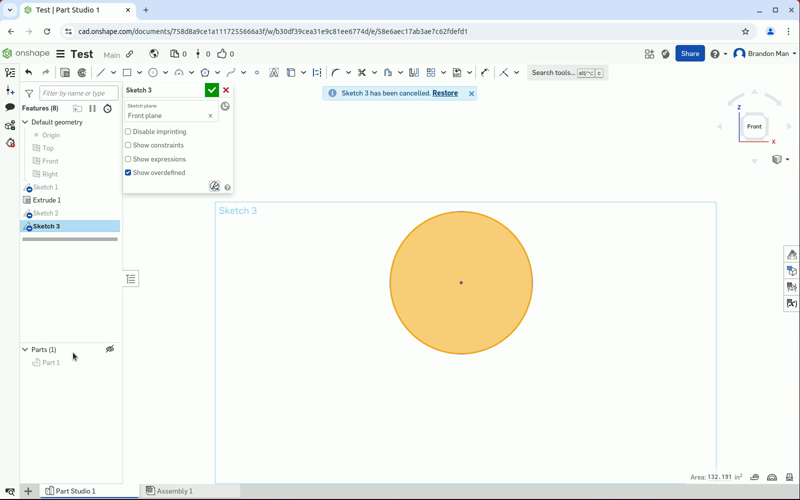
key(shift+e)
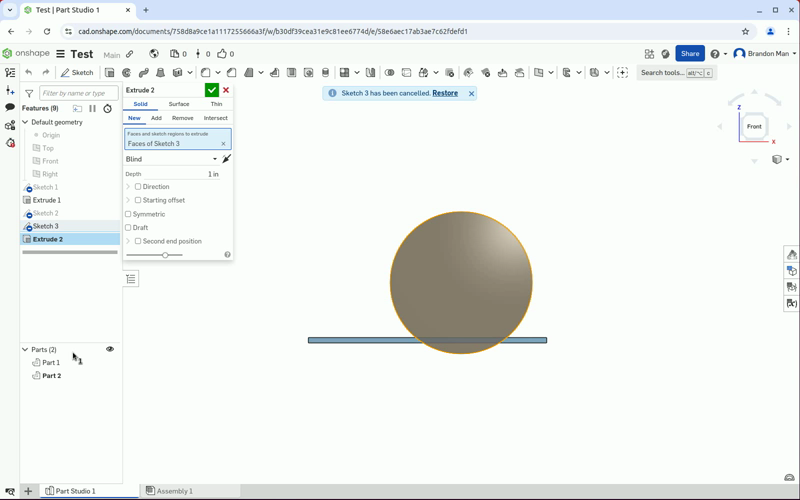
mouse_move(143, 106)
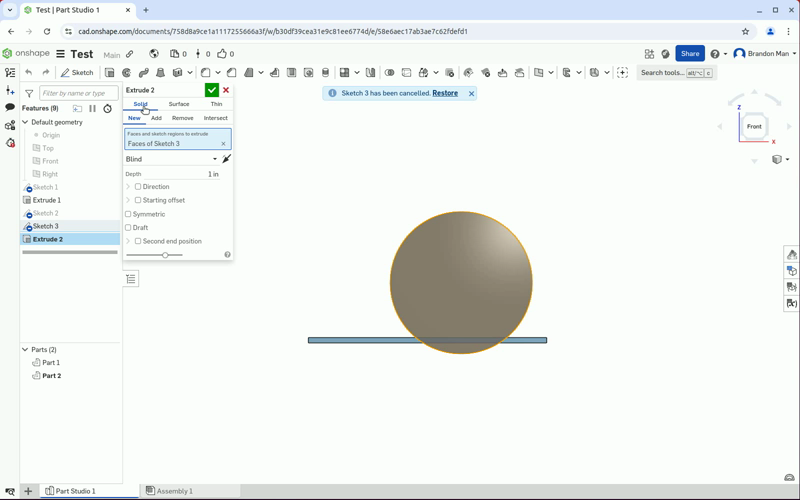
click(143, 106)
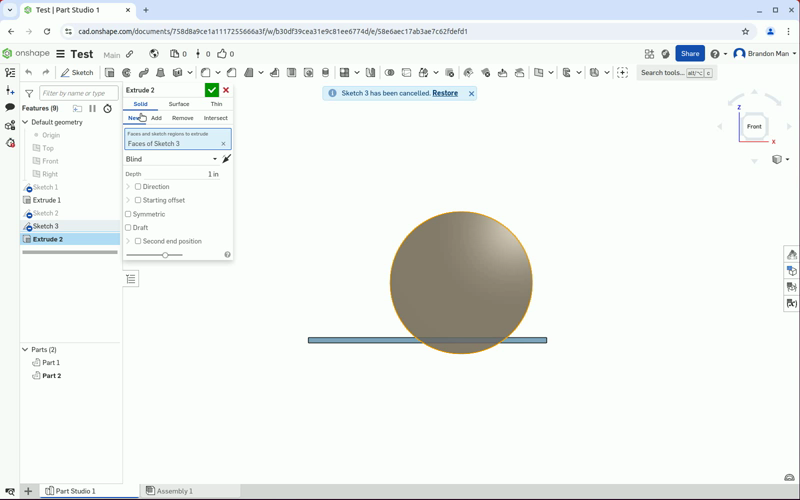
mouse_move(137, 120)
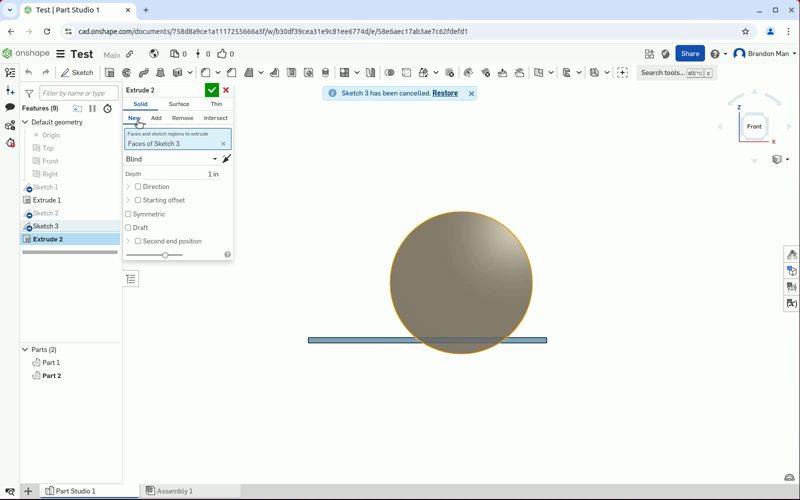
click(137, 120)
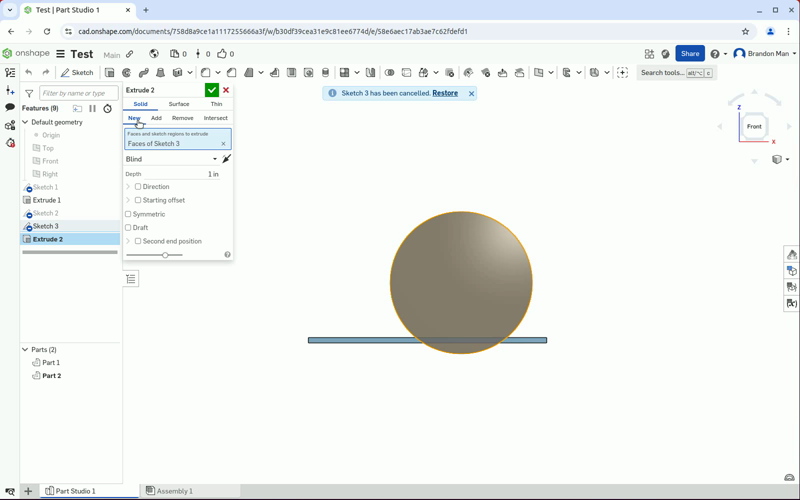
key(tab, 4)
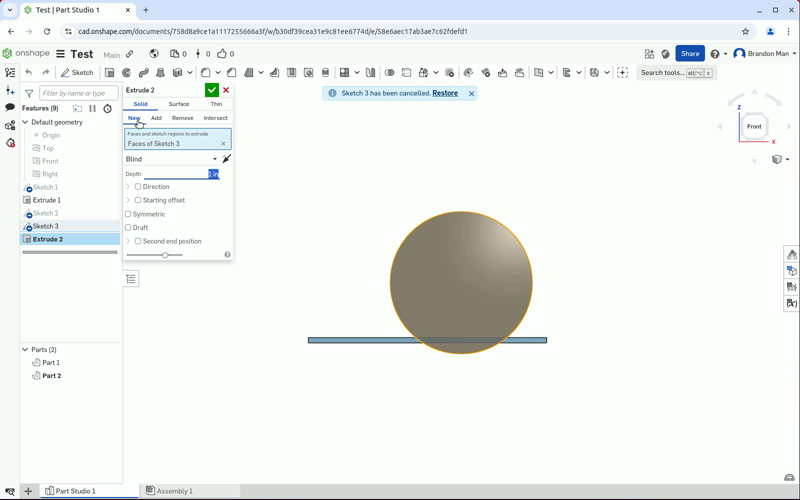
text(10.278)
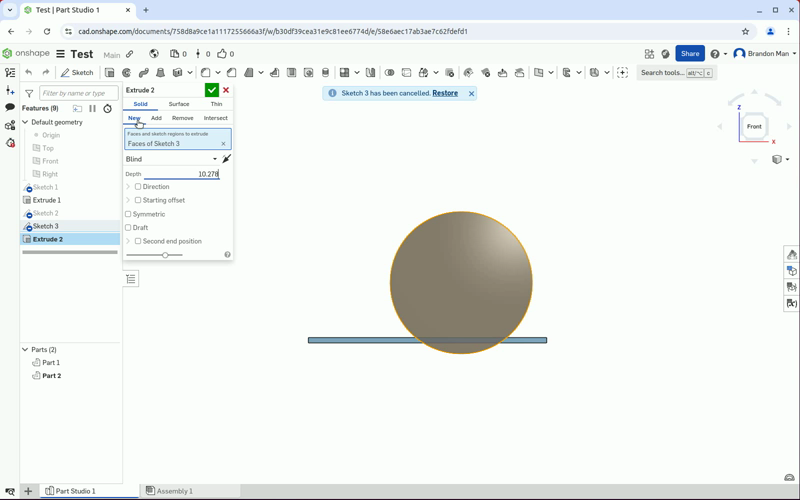
key(enter)
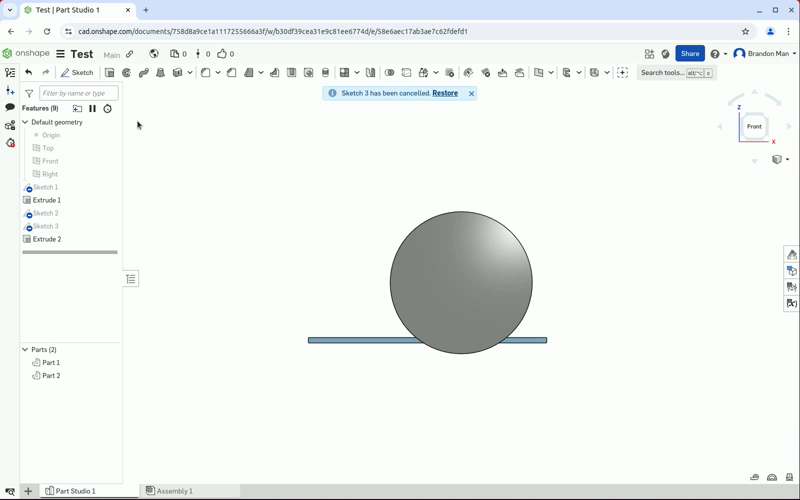
key(shift+h)
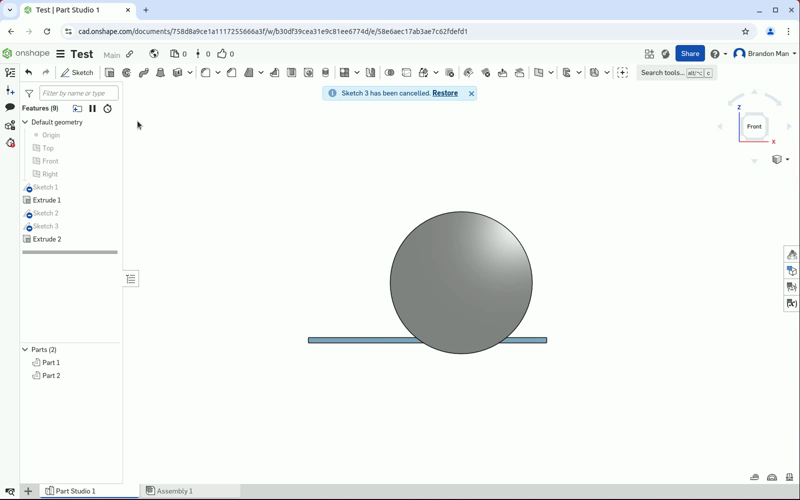
key(shift+h)
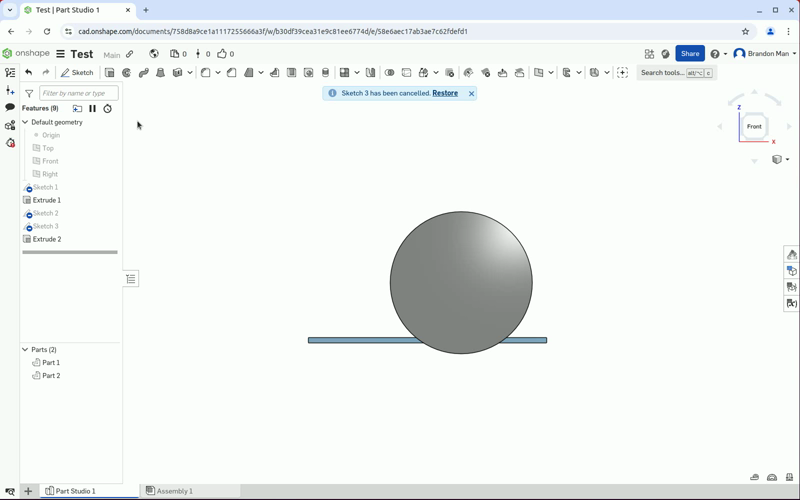
mouse_move(73, 189)
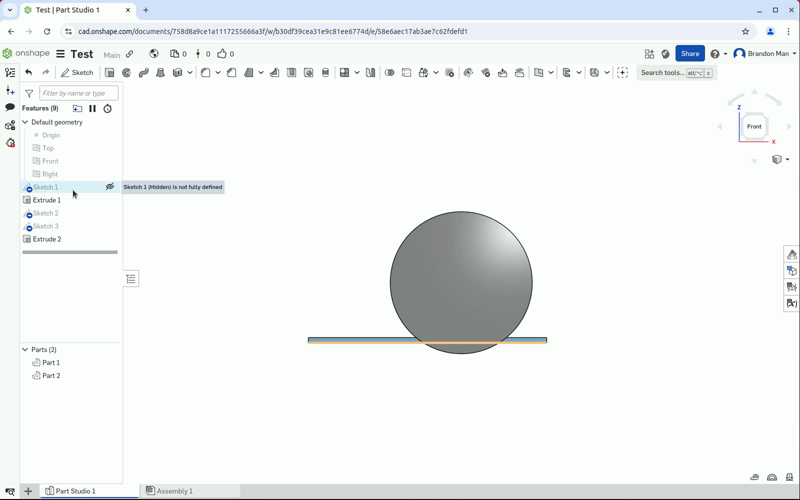
click(73, 189)
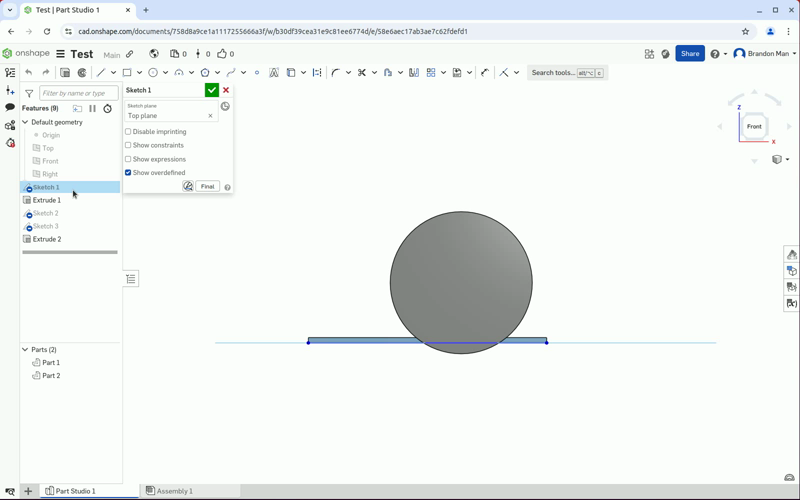
mouse_move(229, 92)
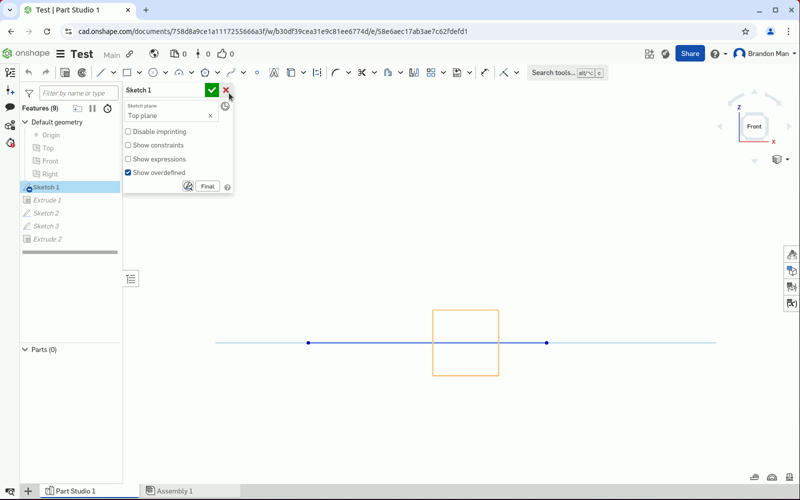
click(229, 92)
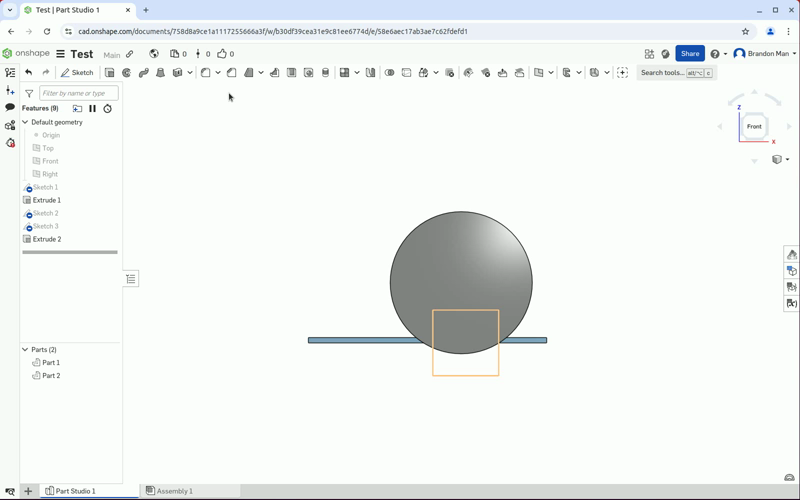
mouse_move(541, 75)
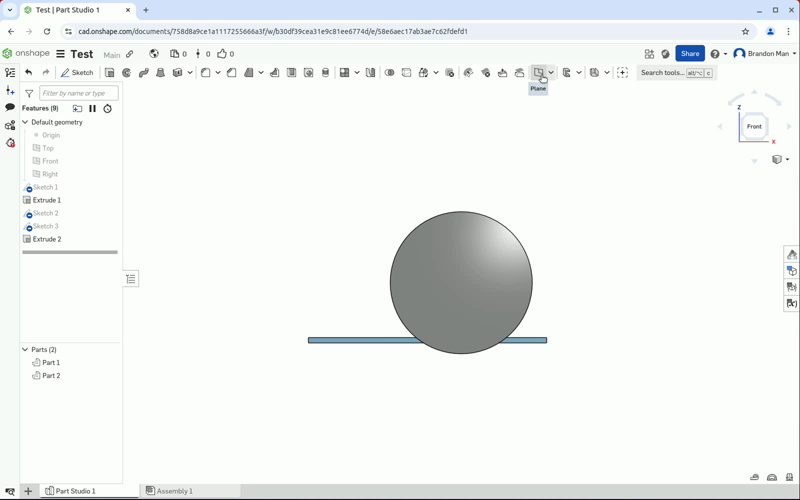
click(541, 75)
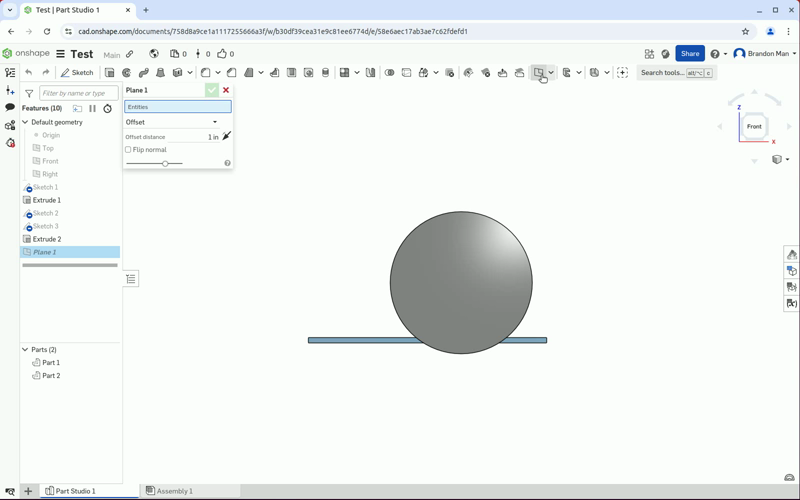
mouse_move(73, 163)
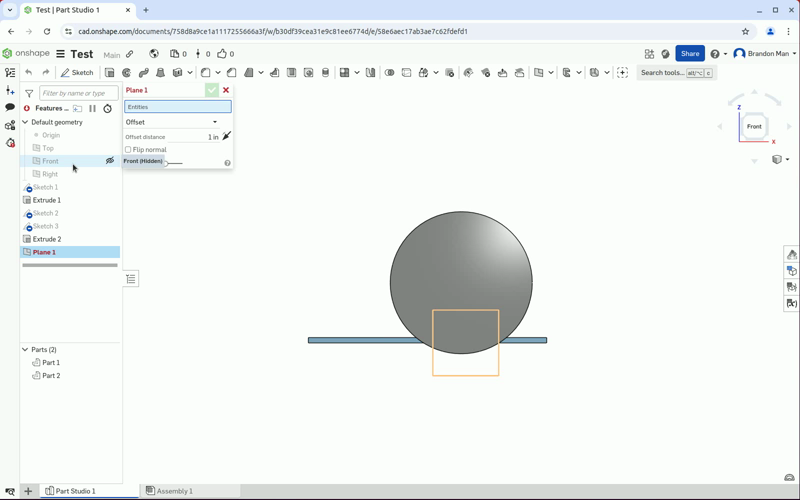
click(73, 163)
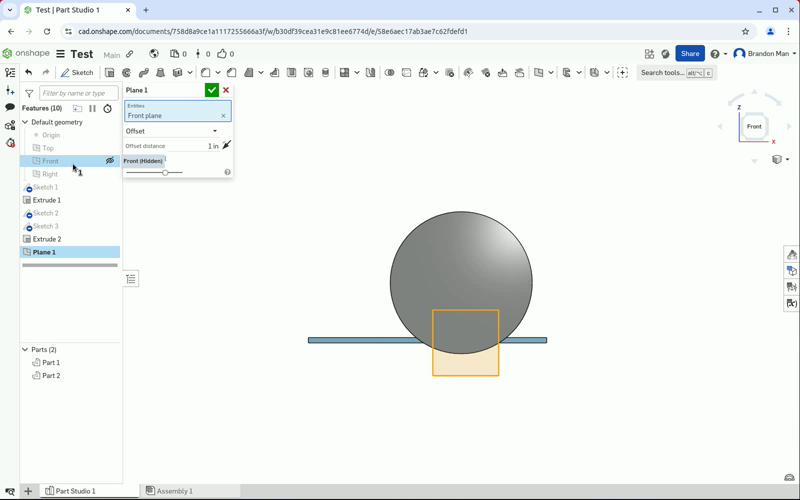
key(tab, 2)
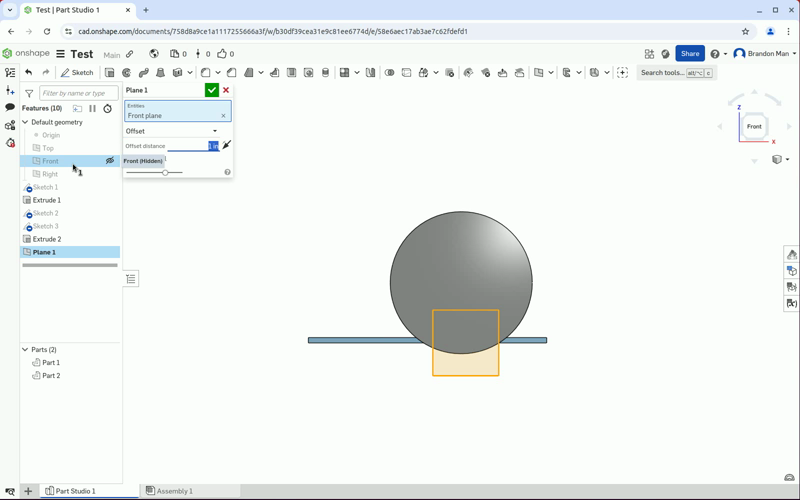
text(10.278)
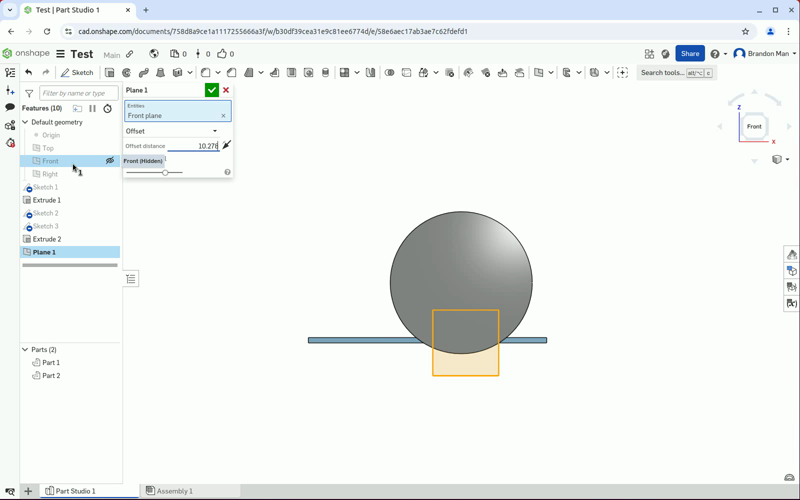
key(enter, 2)
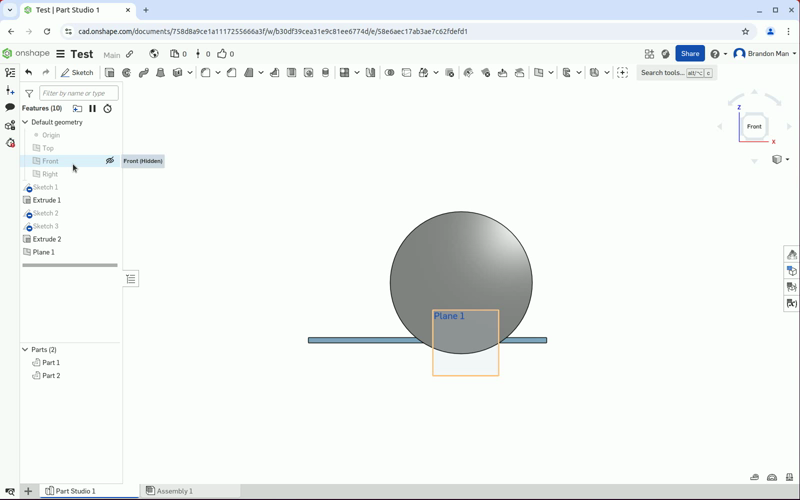
key(shift+s)
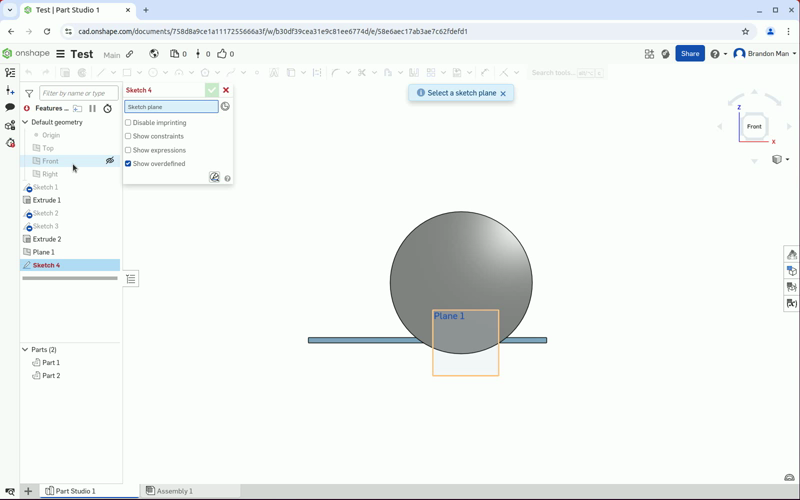
mouse_move(73, 254)
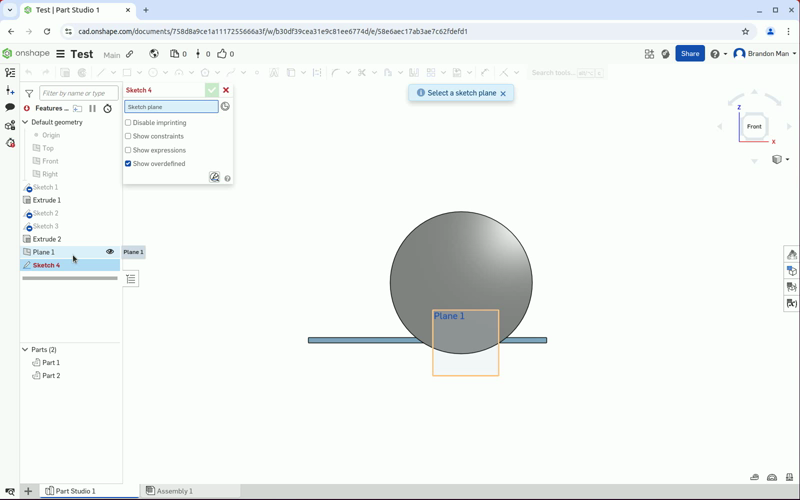
click(73, 254)
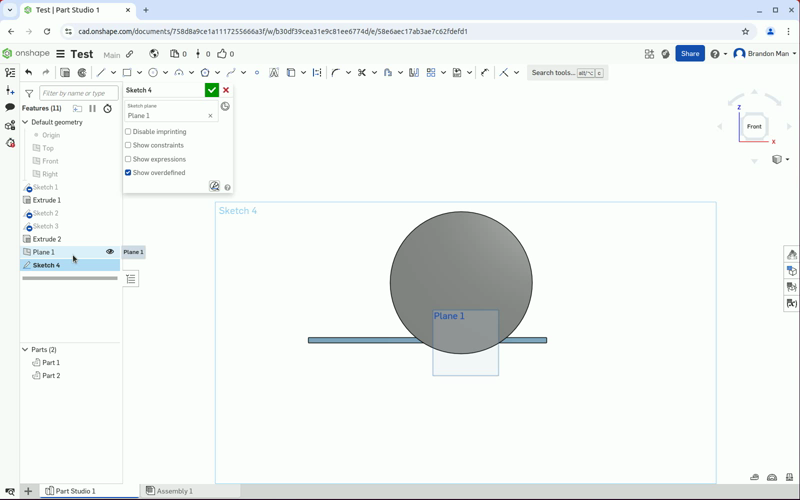
mouse_move(73, 352)
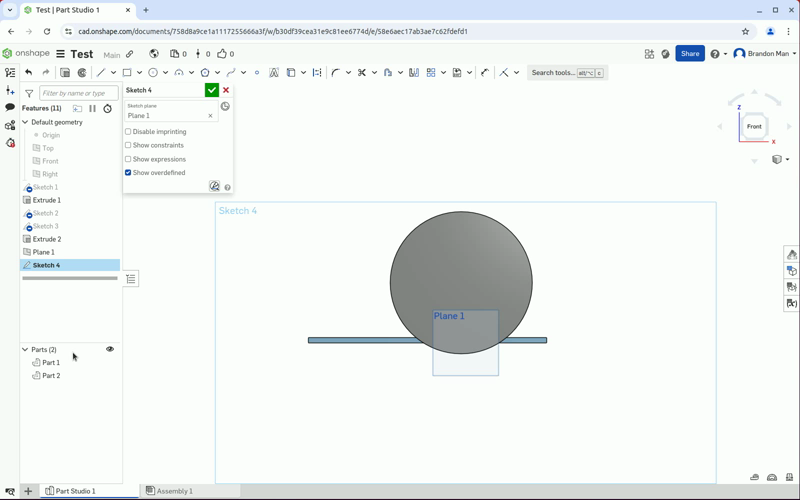
key(y)
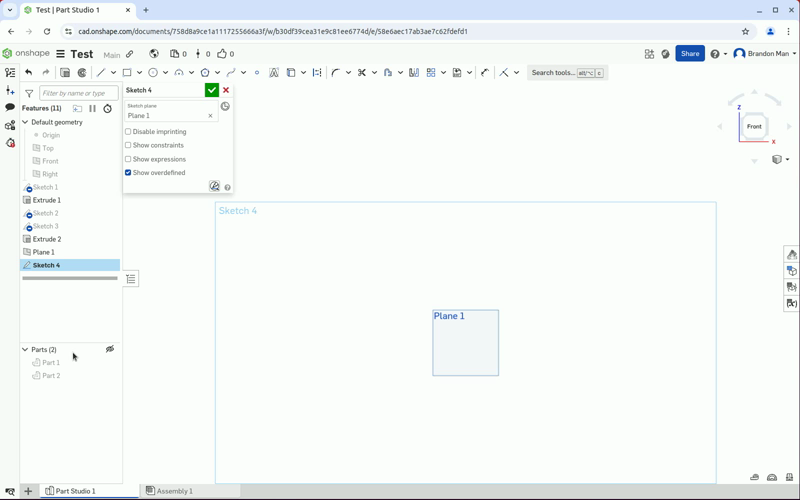
key(c)
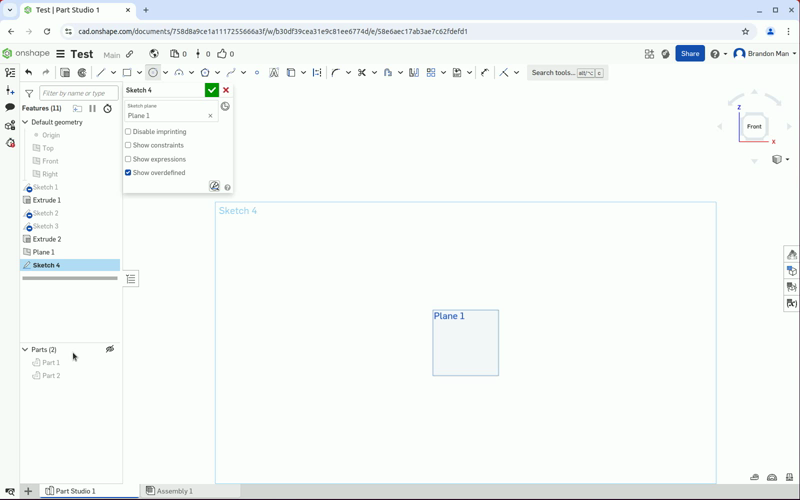
key_down(shift)
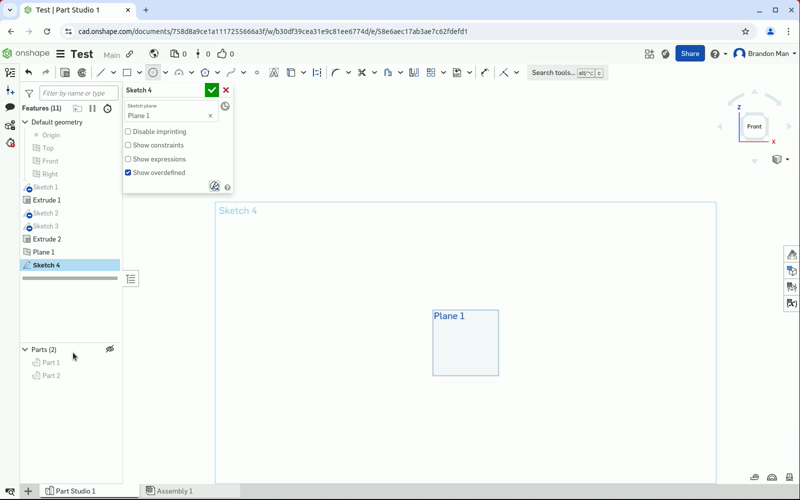
mouse_move(461, 282)
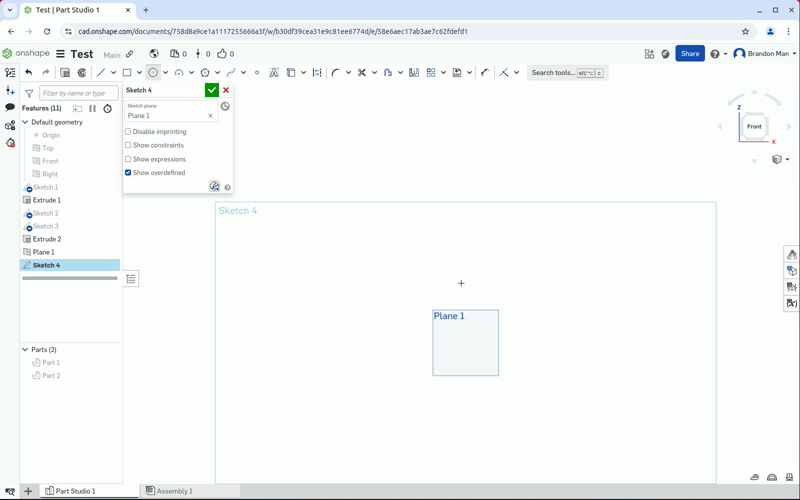
click(461, 282)
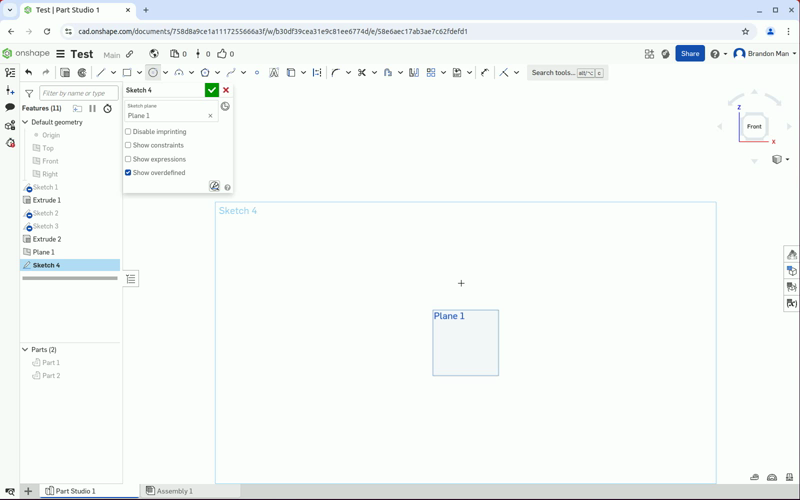
key_up(shift)
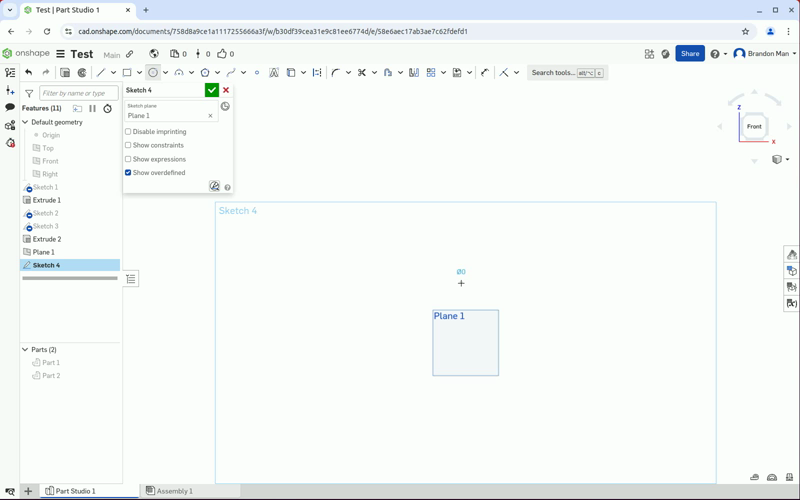
mouse_move(504, 282)
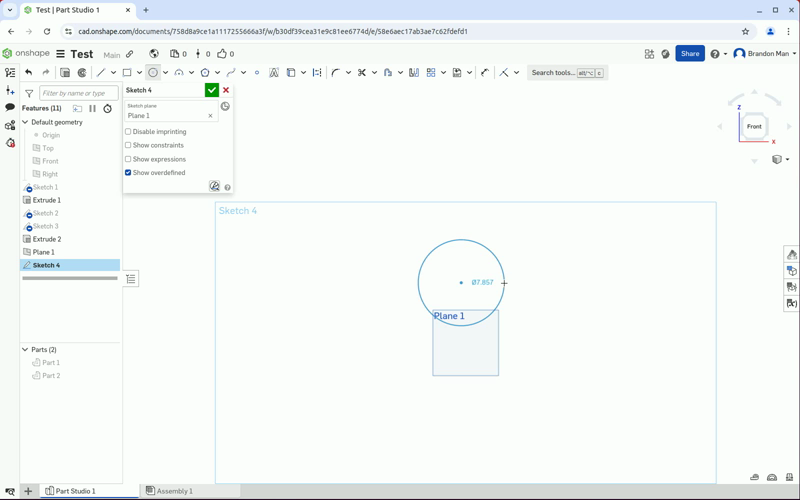
click(504, 282)
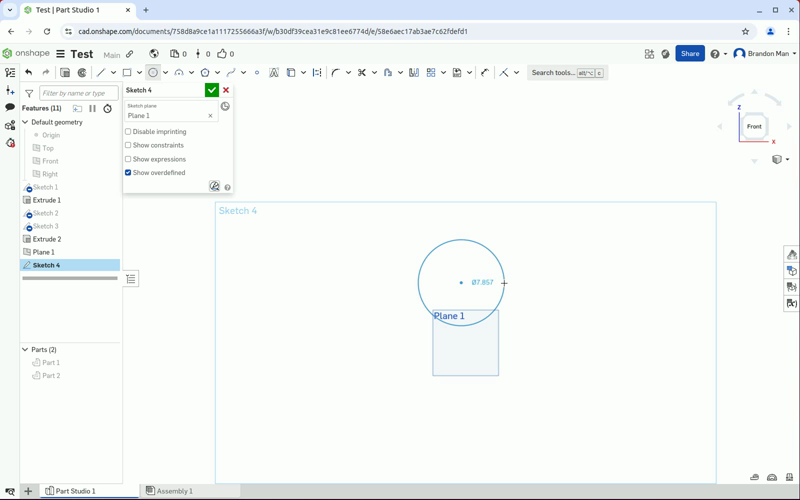
key(esc)
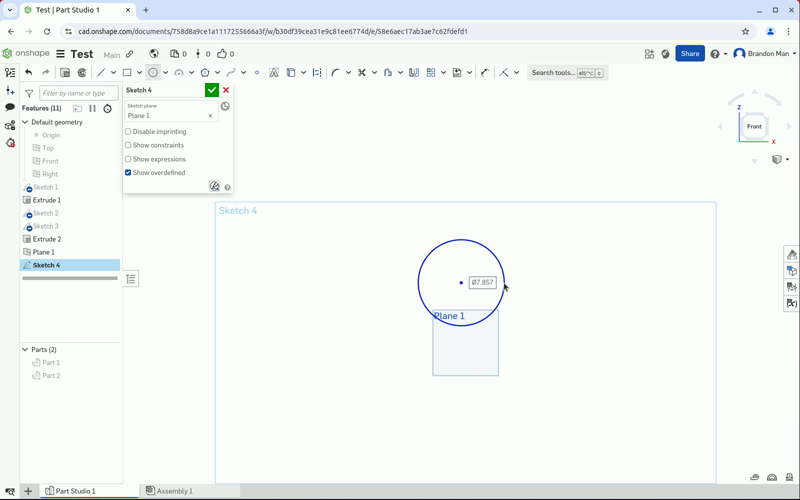
mouse_move(458, 245)
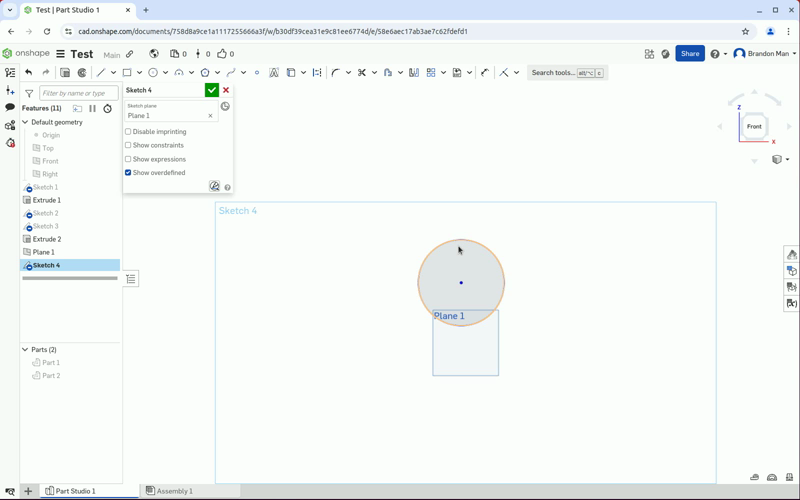
click(458, 245)
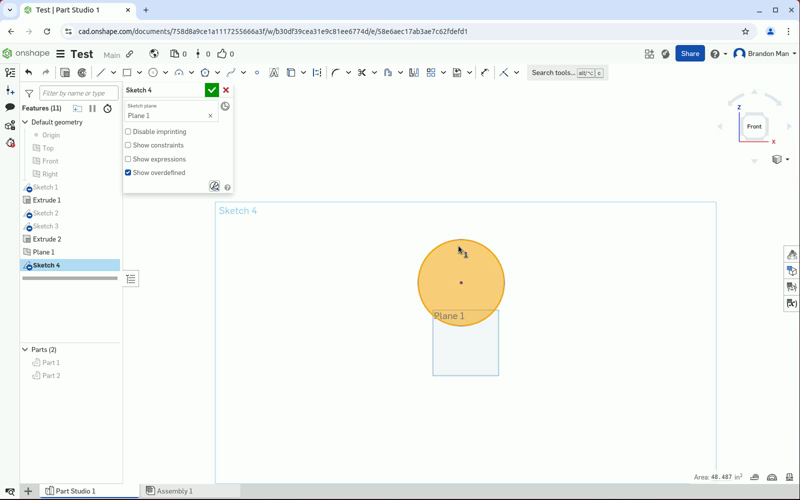
mouse_move(73, 352)
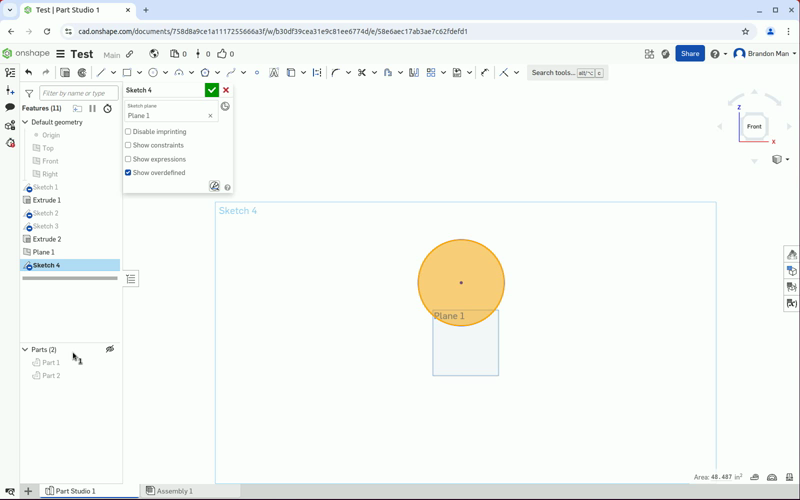
key(shift+y)
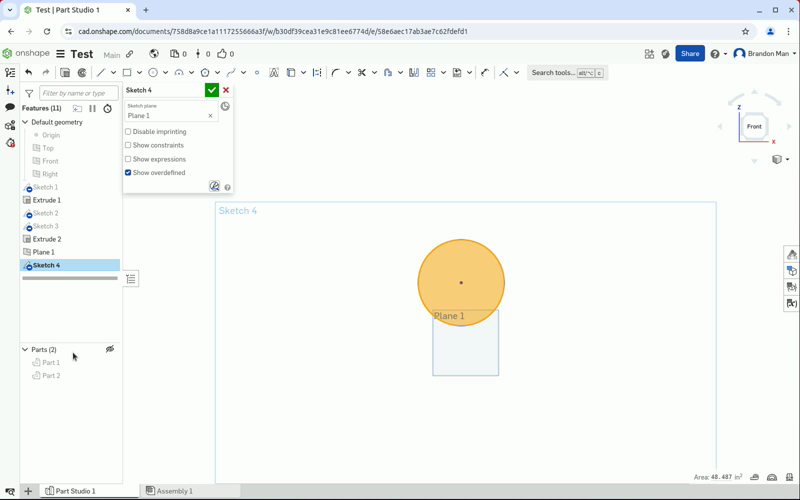
key(shift+e)
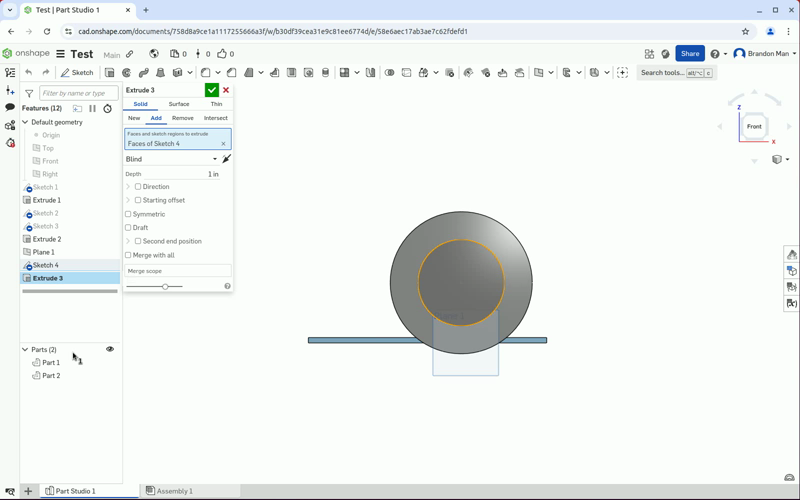
mouse_move(143, 106)
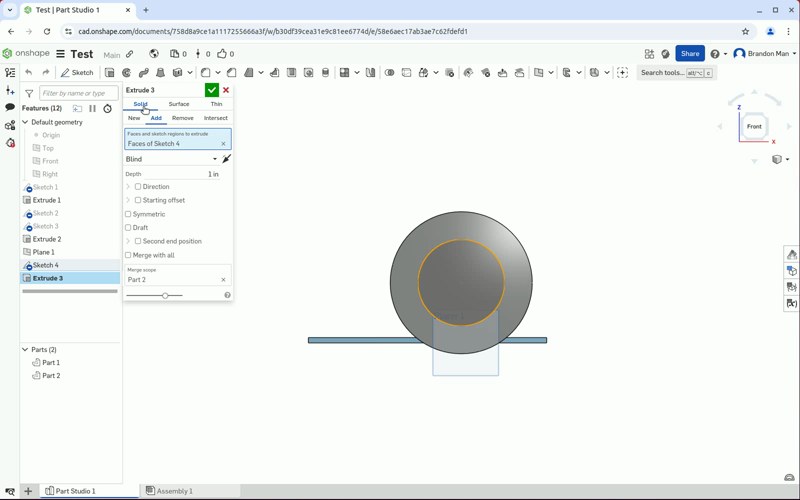
click(143, 106)
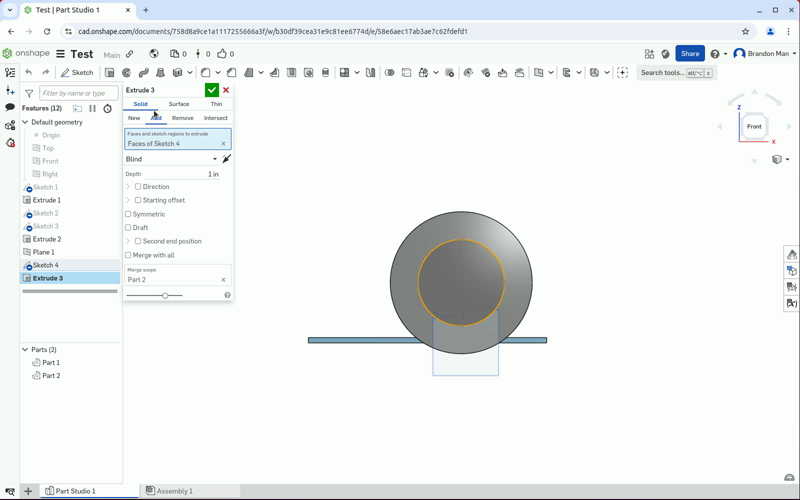
mouse_move(186, 120)
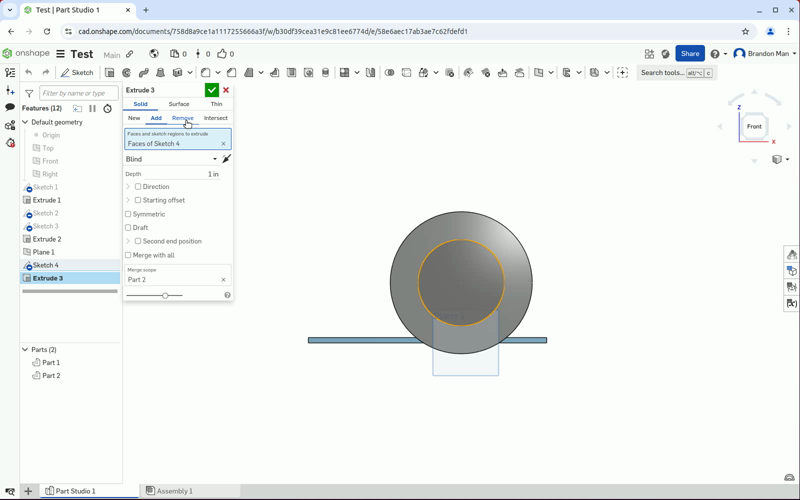
click(186, 120)
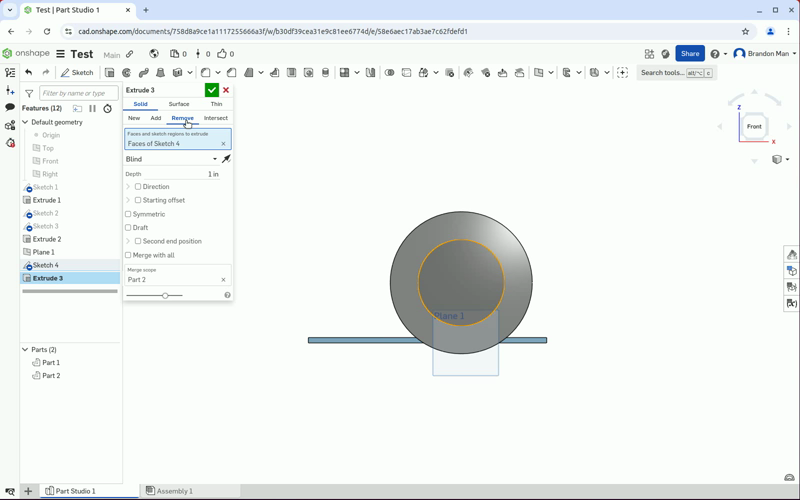
key(tab, 4)
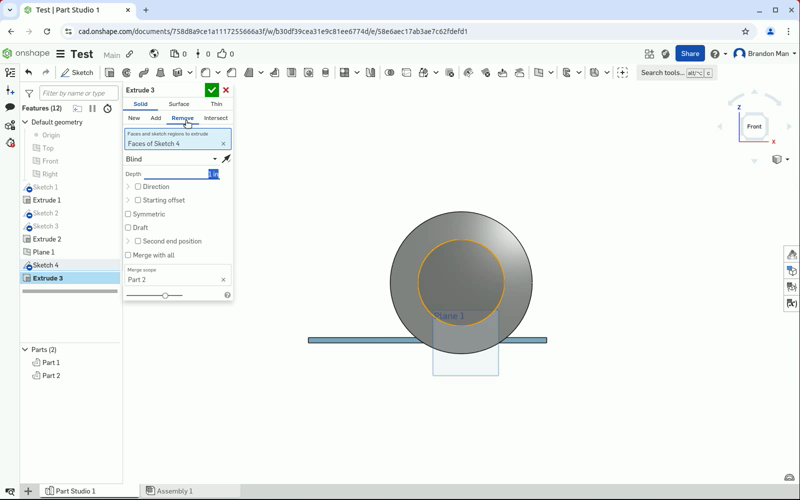
text(7.709)
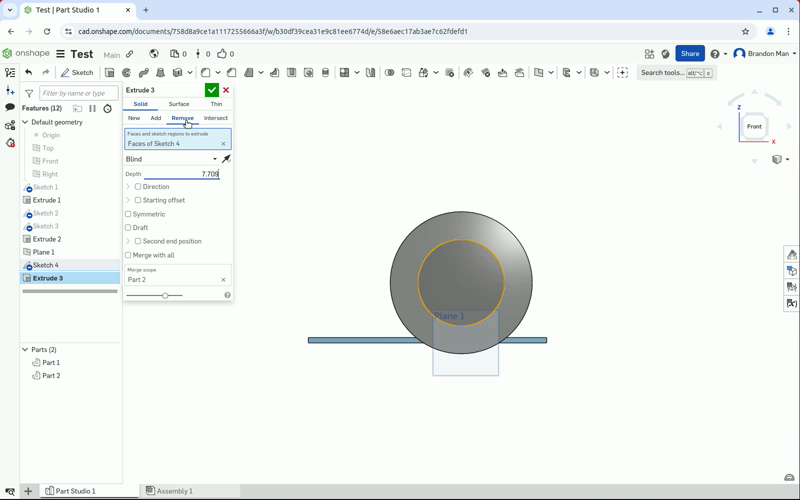
key(tab, 6)
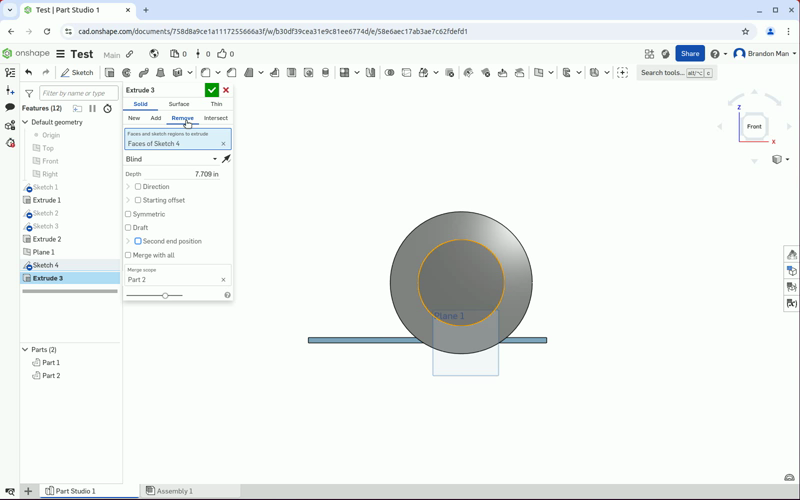
key(space)
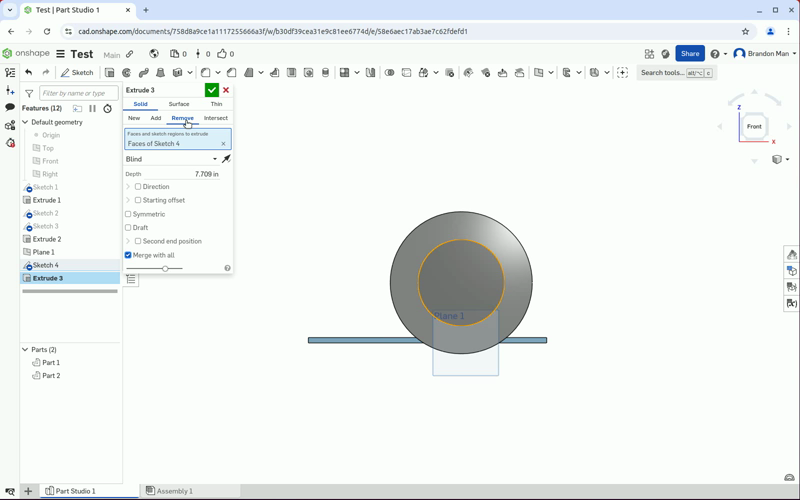
key(enter)
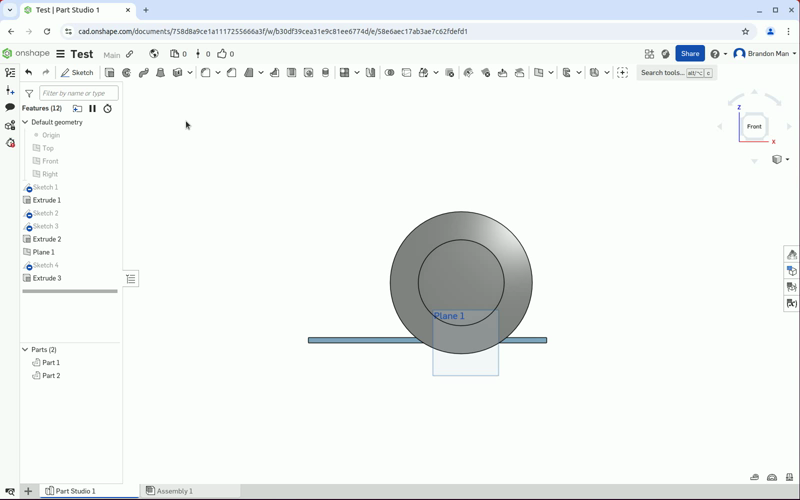
key(shift+h)
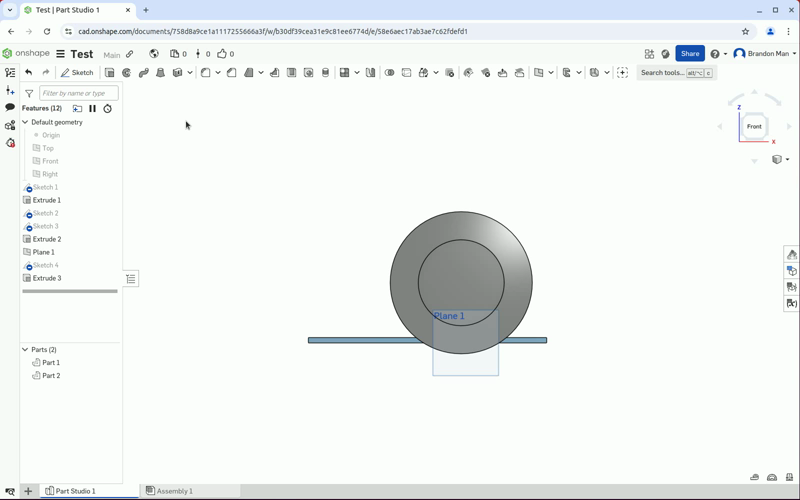
key(shift+h)
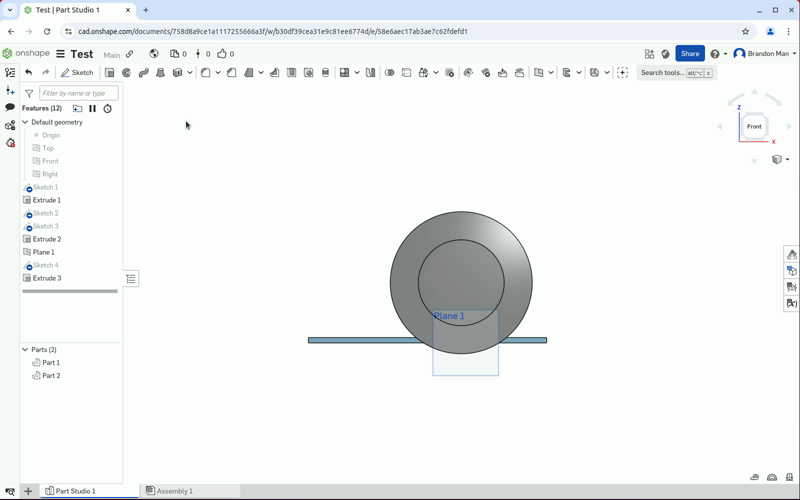
mouse_move(73, 189)
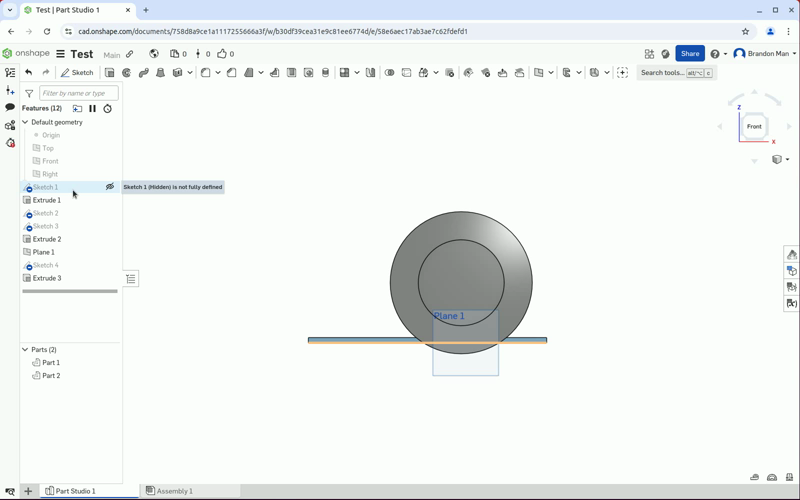
click(73, 189)
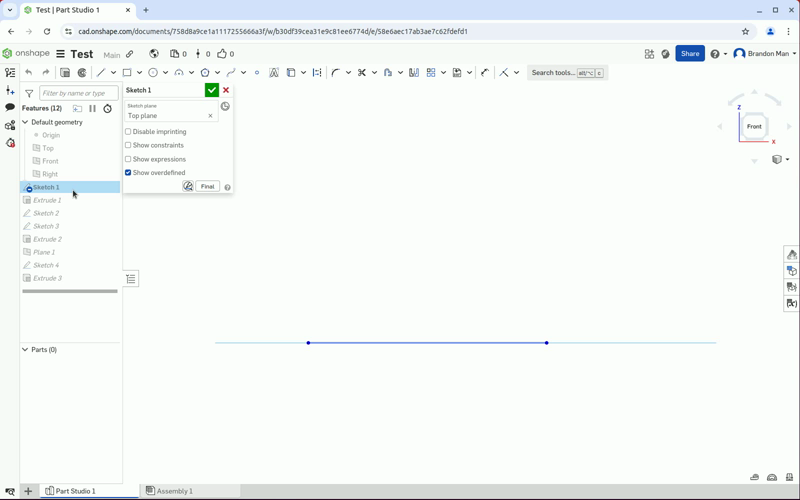
mouse_move(229, 92)
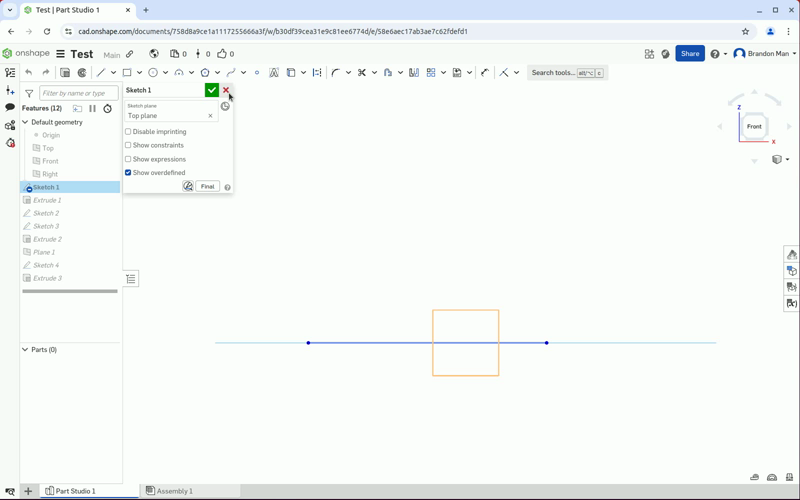
click(229, 92)
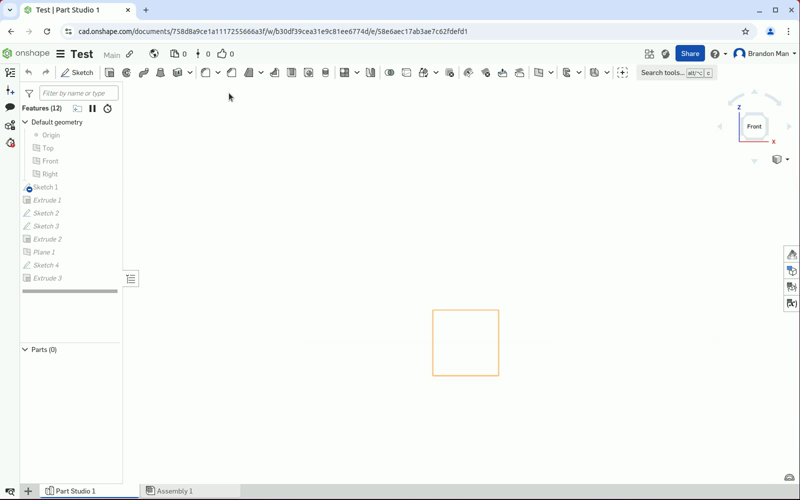
key(shift+s)
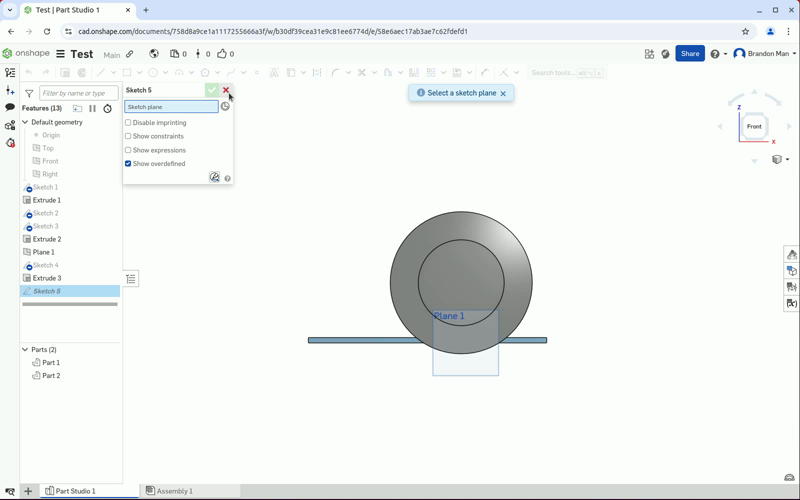
mouse_move(73, 254)
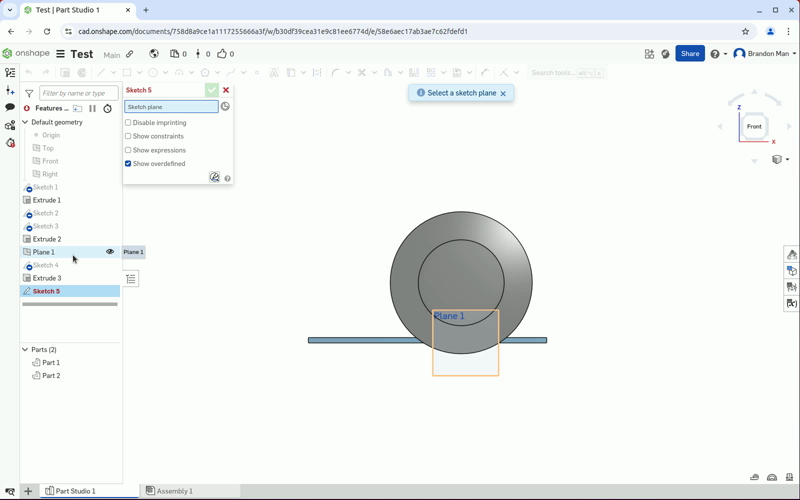
click(73, 254)
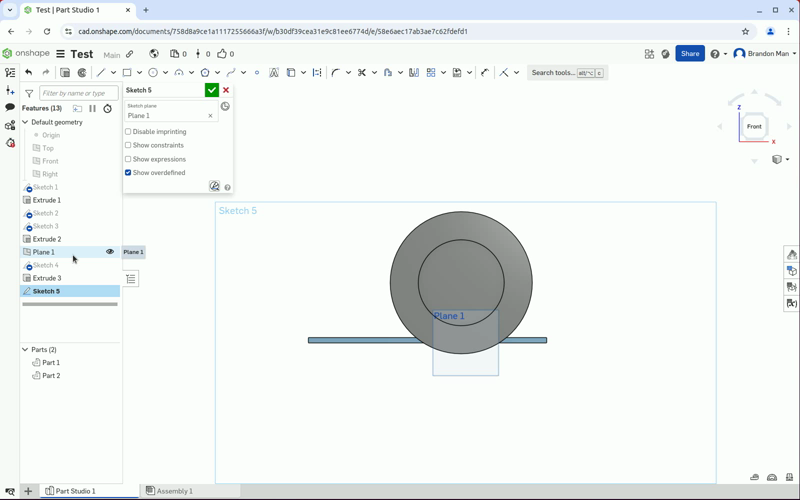
mouse_move(73, 352)
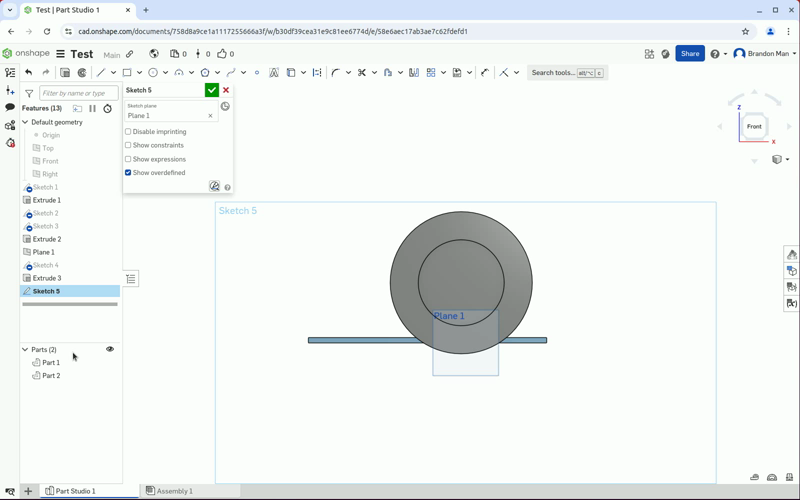
key(y)
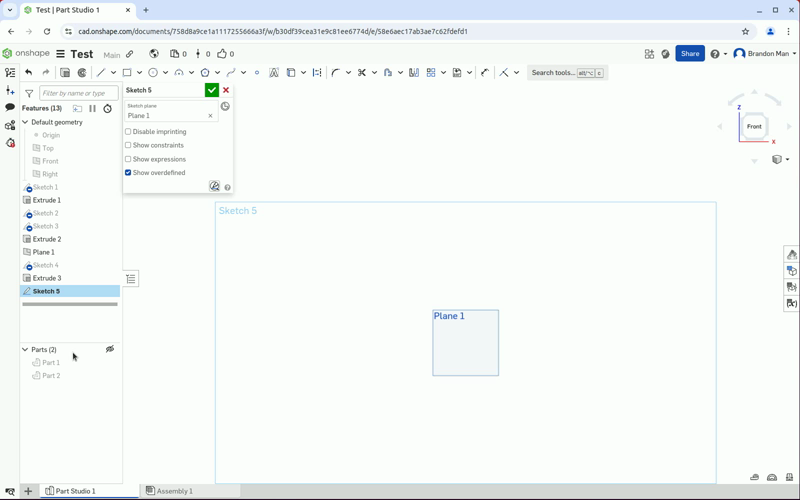
key(c)
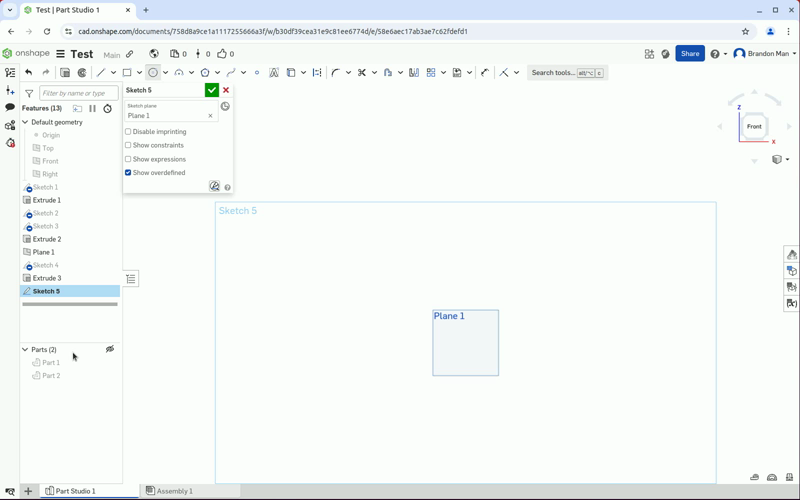
key_down(shift)
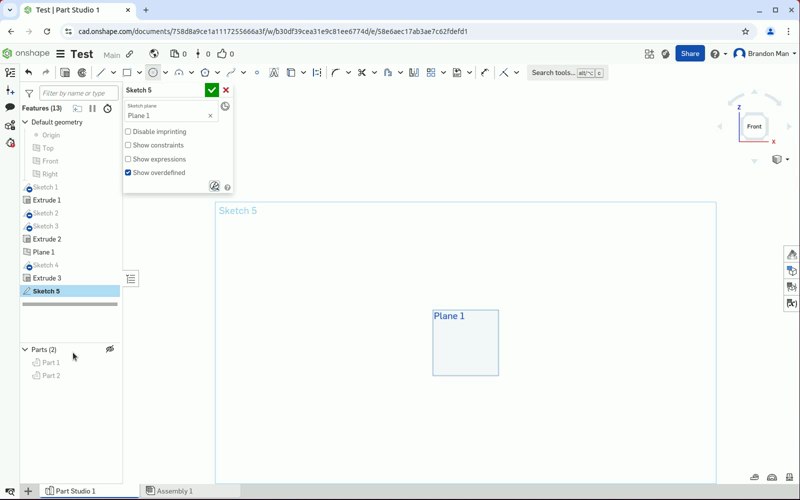
mouse_move(461, 282)
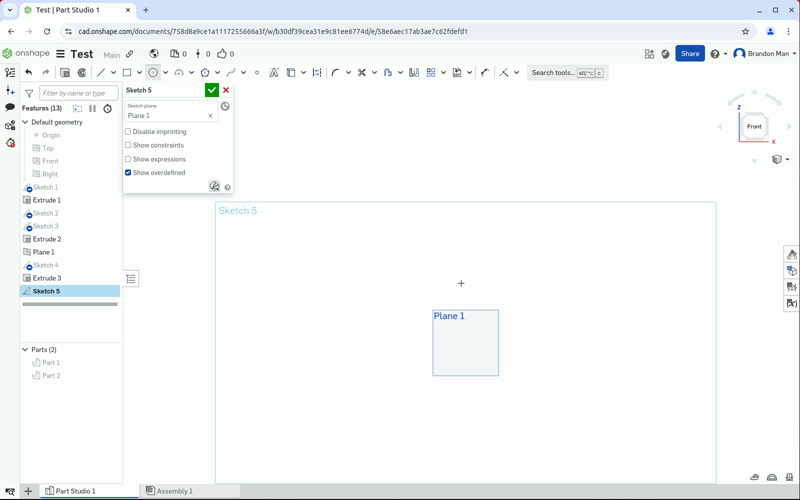
click(461, 282)
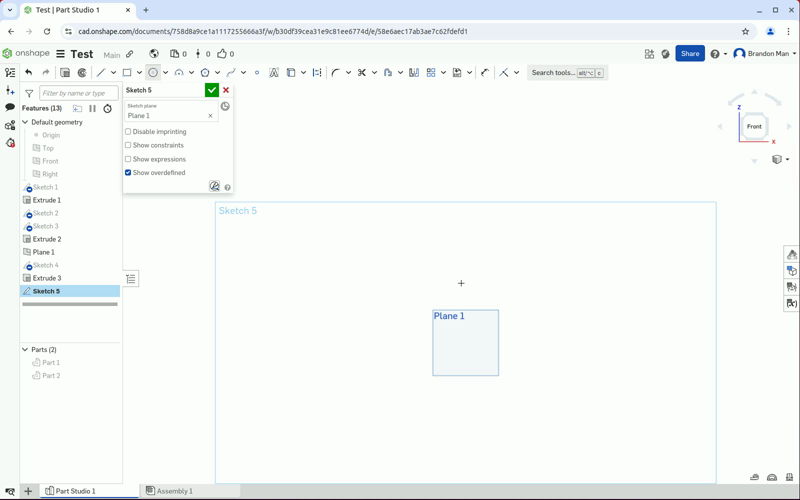
key_up(shift)
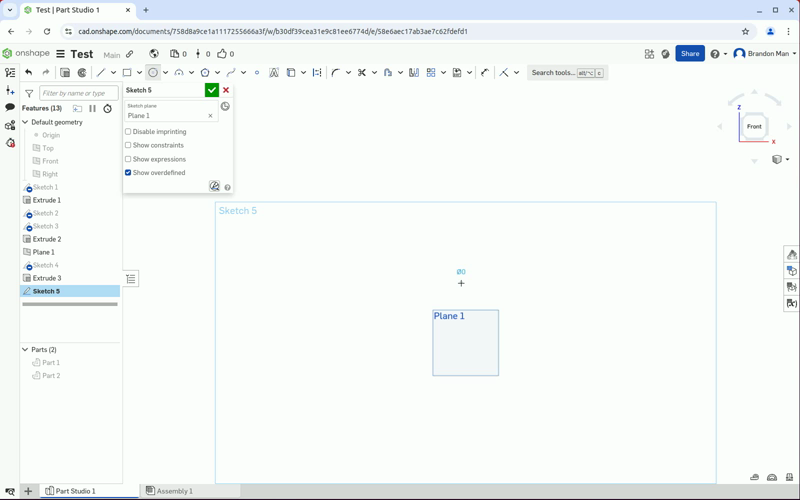
mouse_move(518, 282)
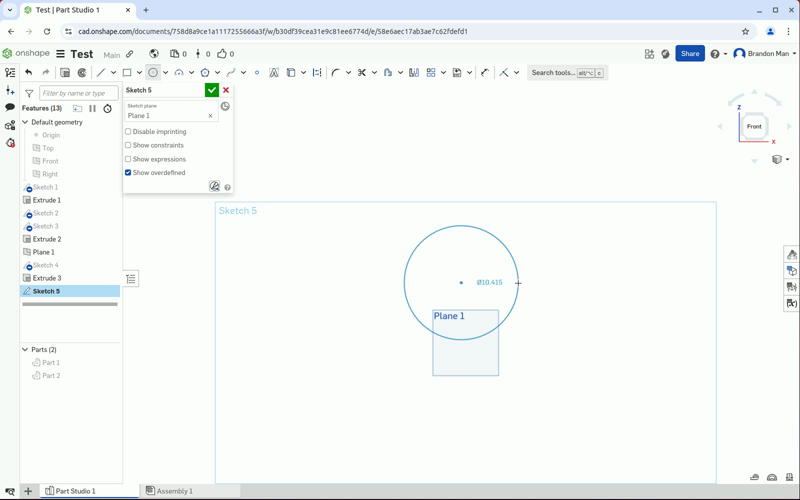
click(518, 282)
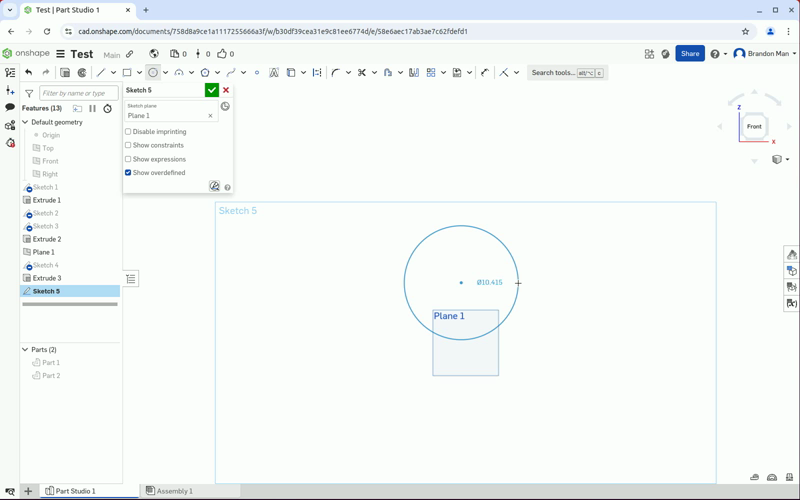
key(esc)
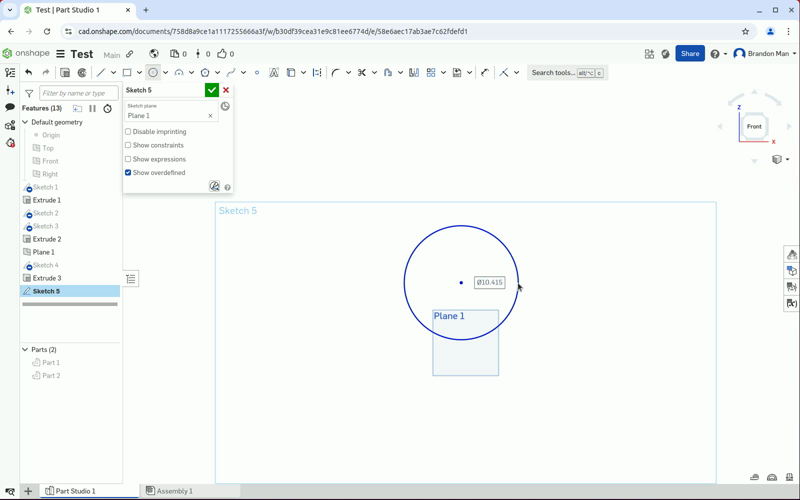
key(c)
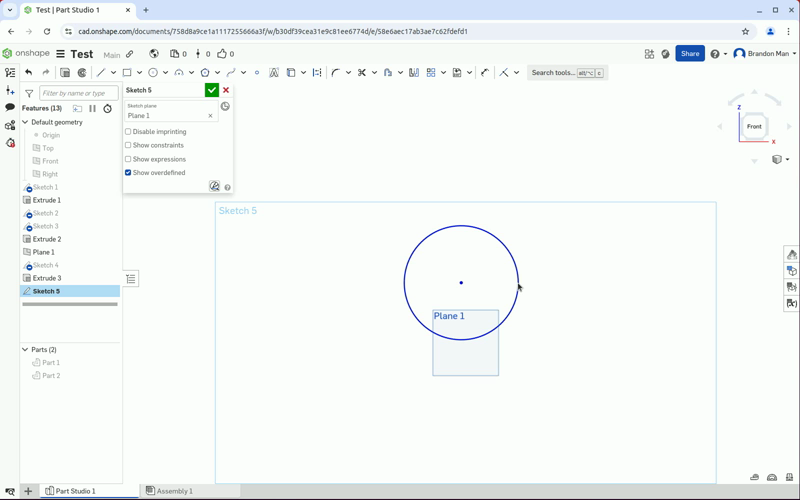
key_down(shift)
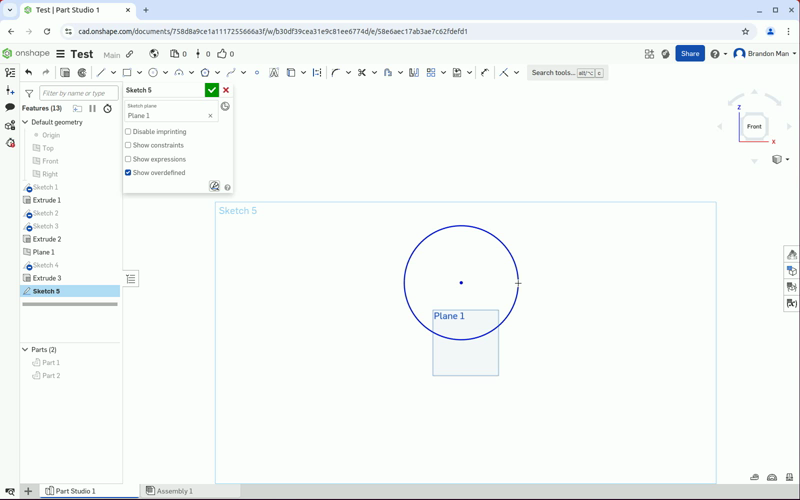
mouse_move(461, 282)
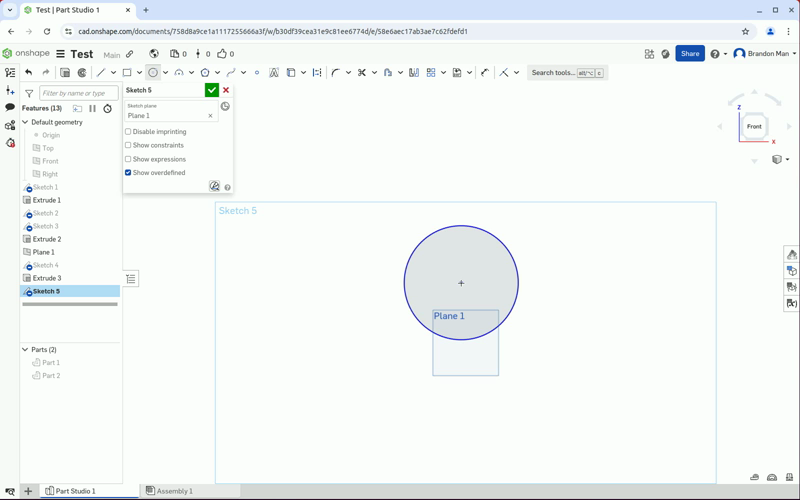
click(461, 282)
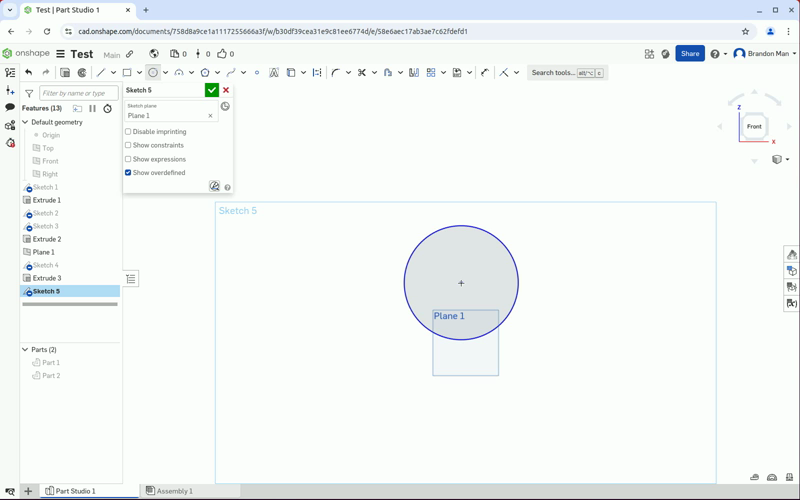
key_up(shift)
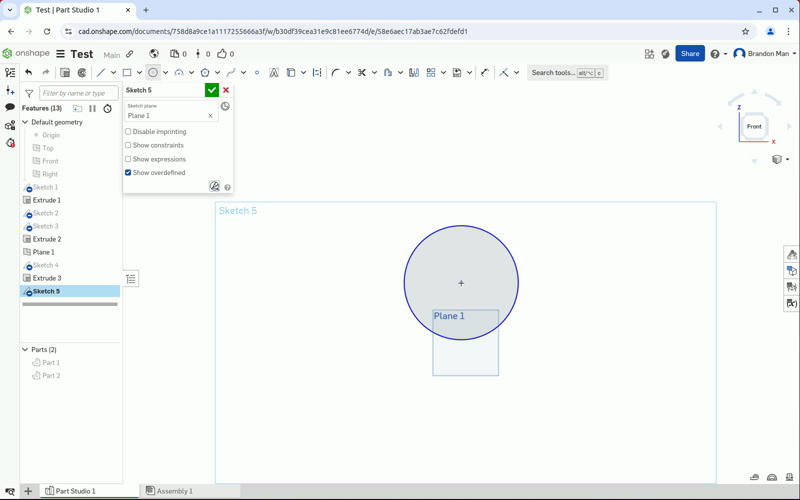
mouse_move(504, 282)
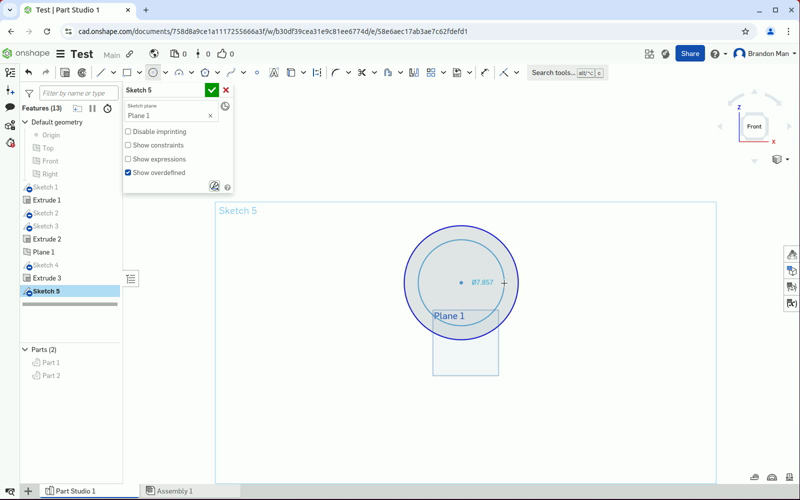
click(504, 282)
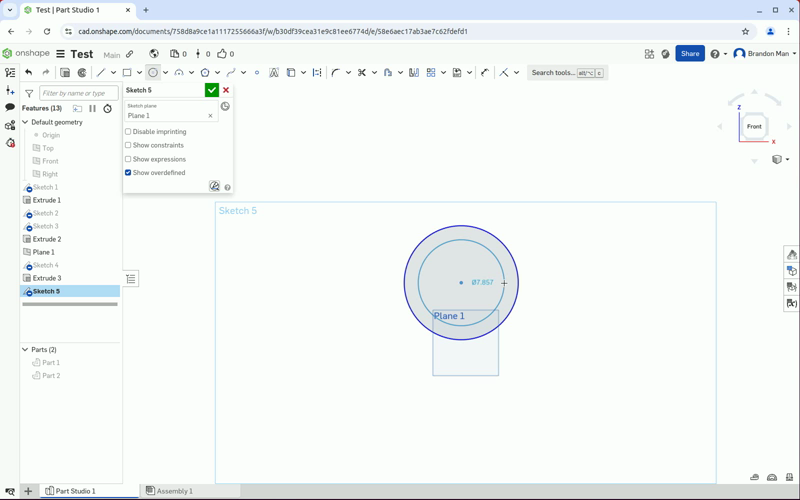
key(esc)
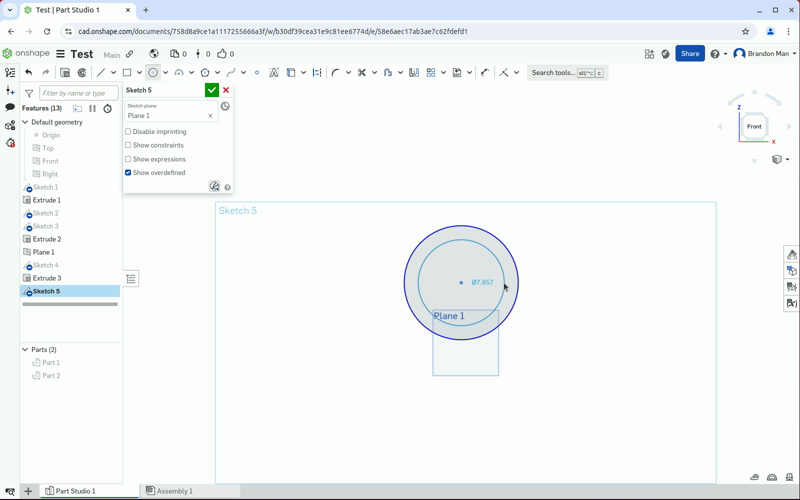
mouse_move(422, 308)
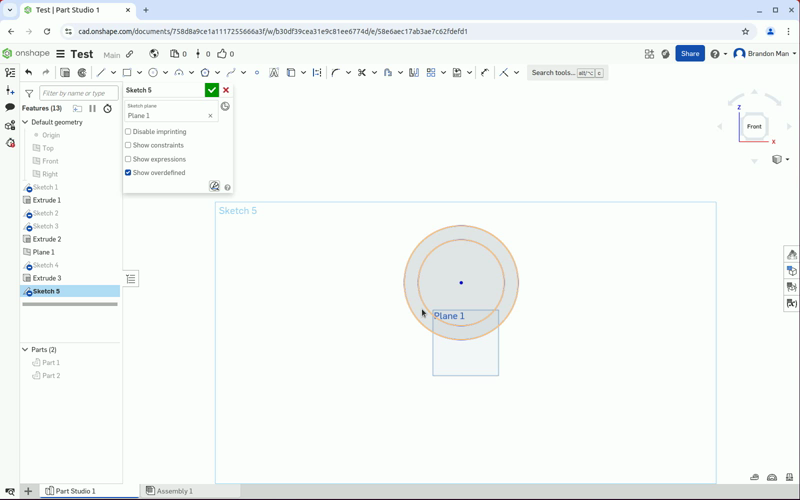
click(422, 308)
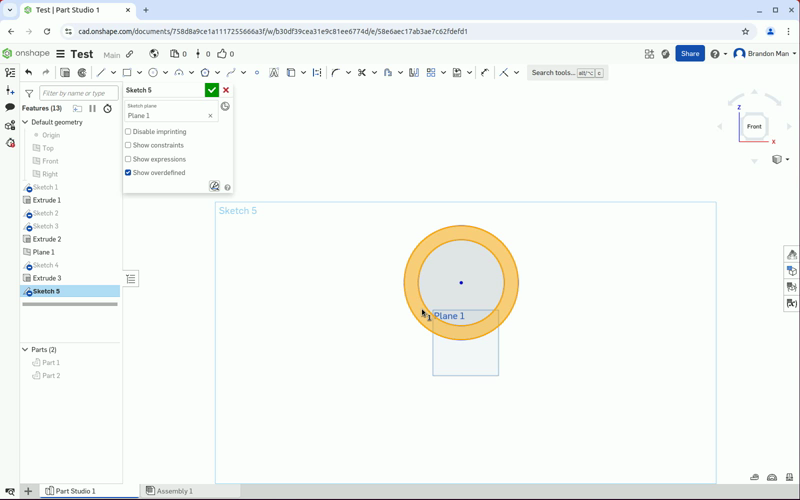
mouse_move(73, 352)
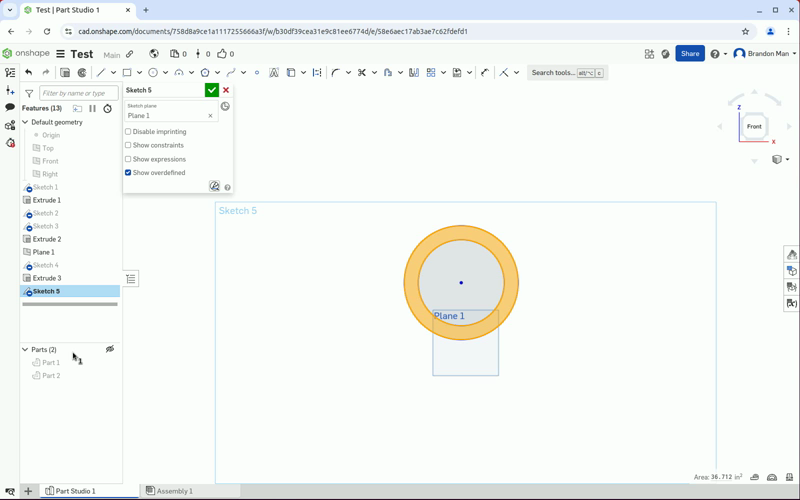
key(shift+y)
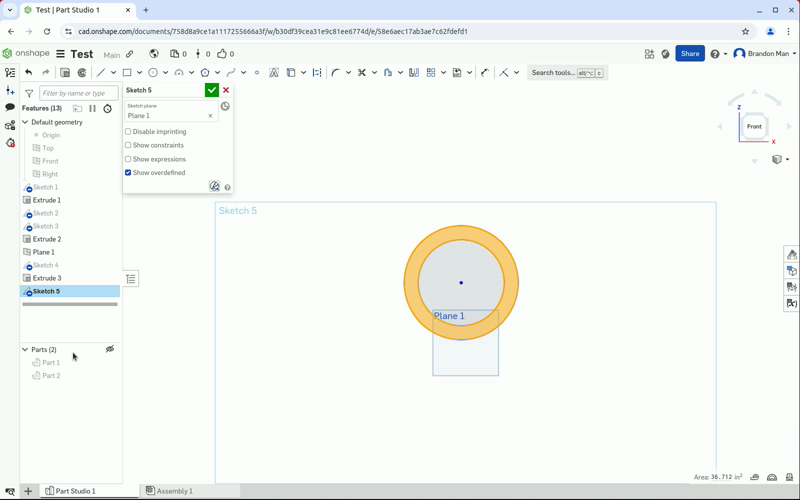
key(shift+e)
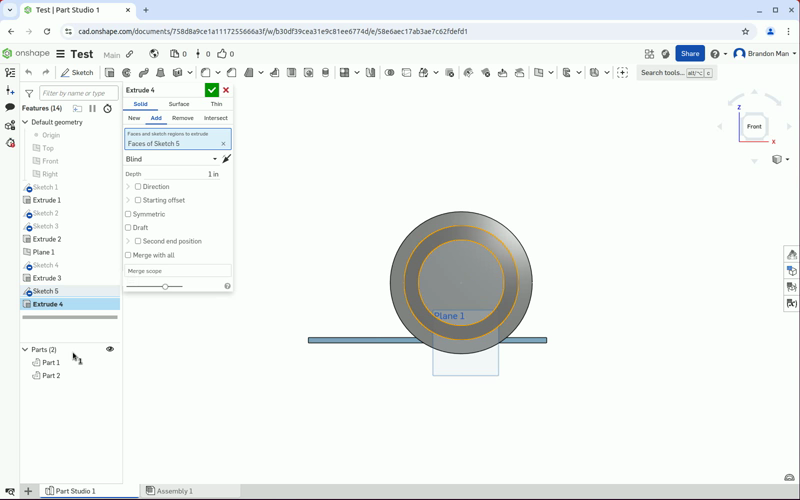
mouse_move(143, 106)
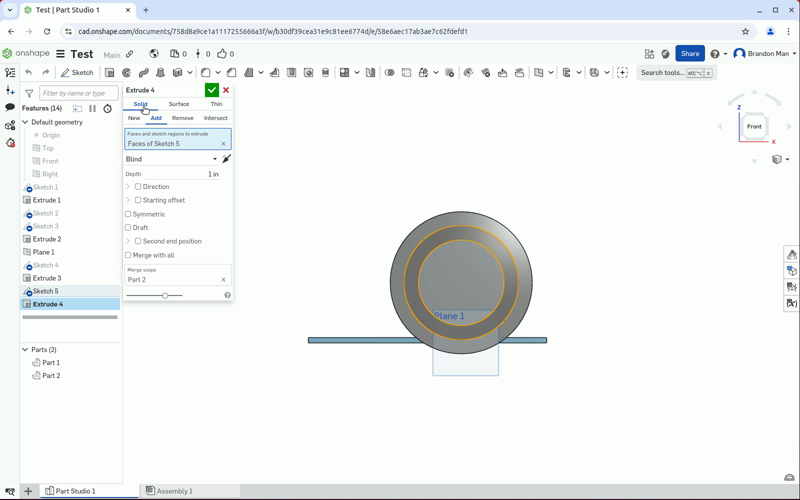
click(143, 106)
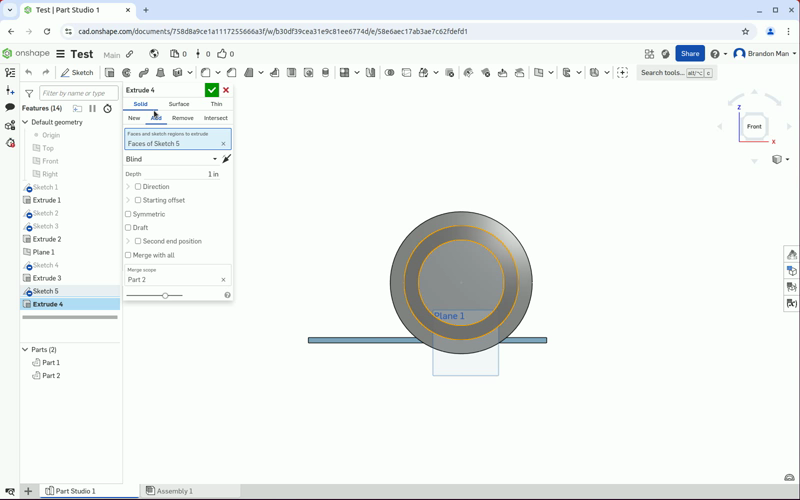
mouse_move(186, 120)
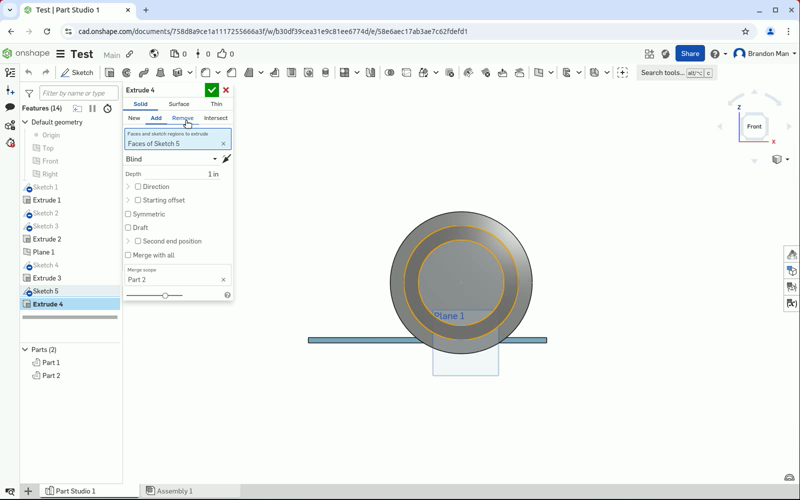
click(186, 120)
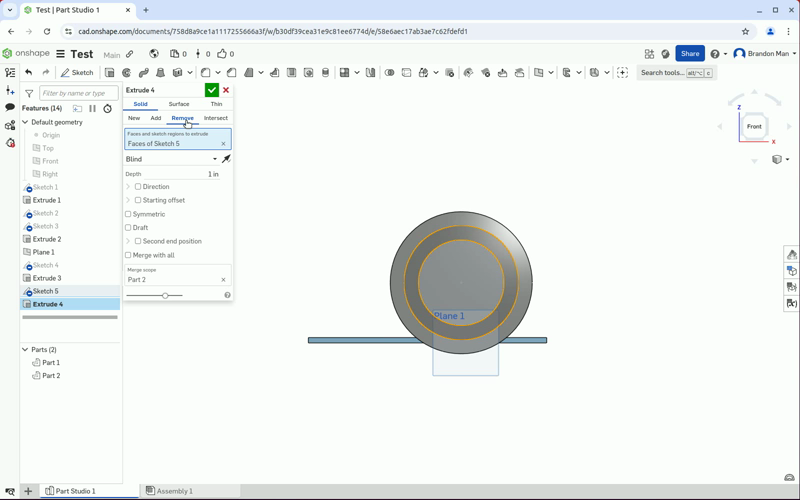
key(tab, 4)
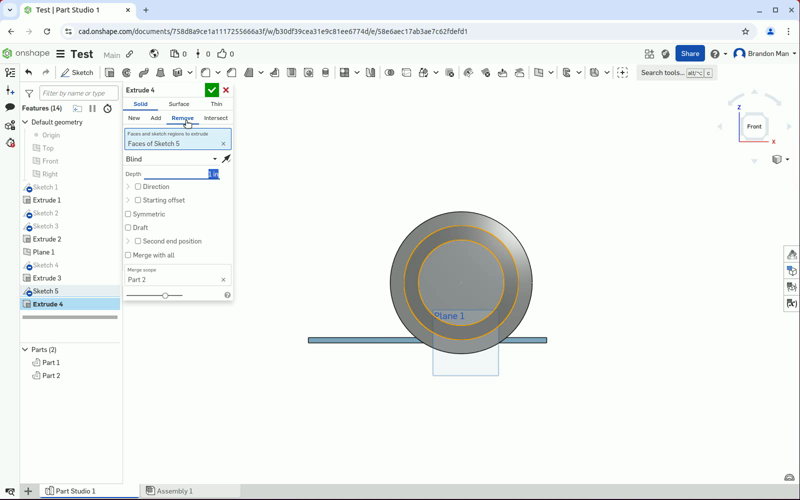
text(6.638)
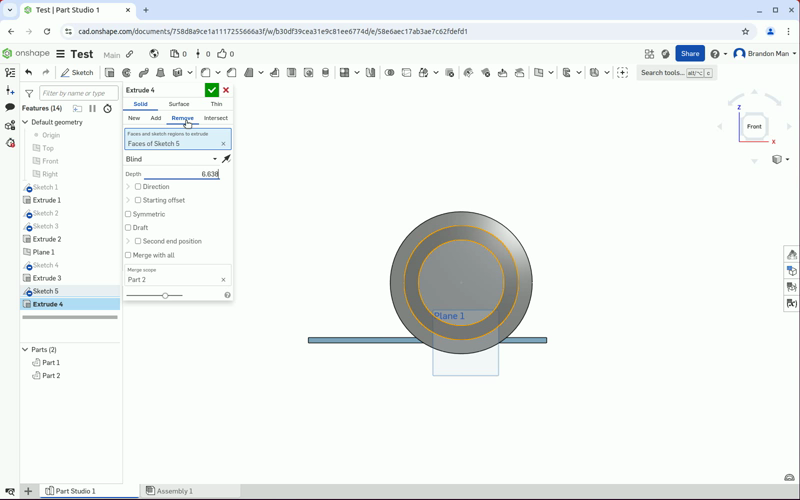
key(tab, 6)
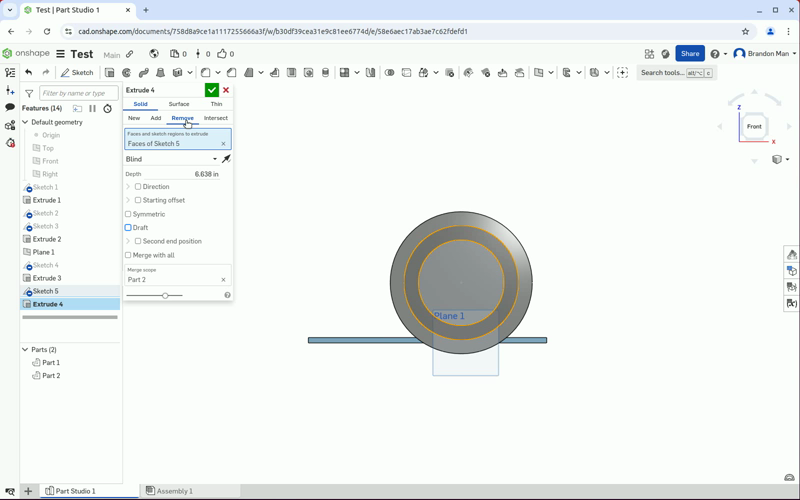
key(space)
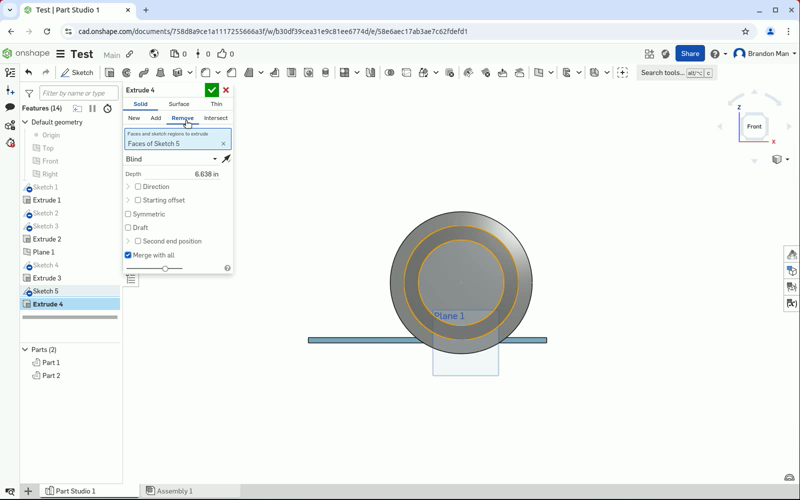
key(enter)
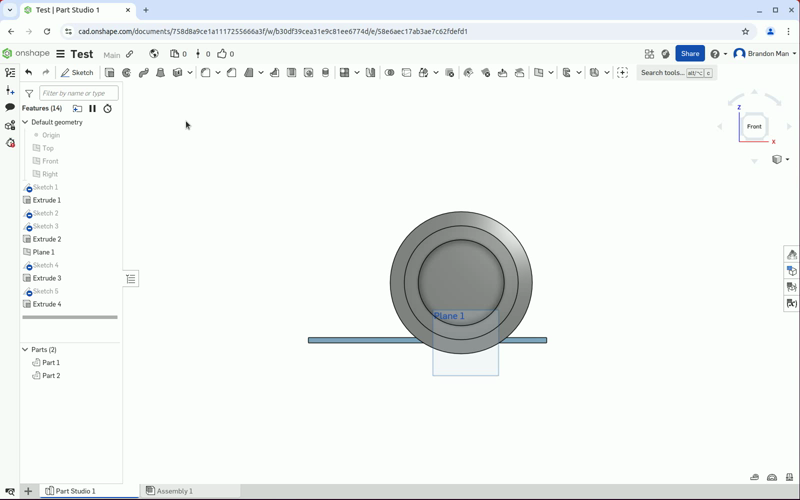
key(shift+h)
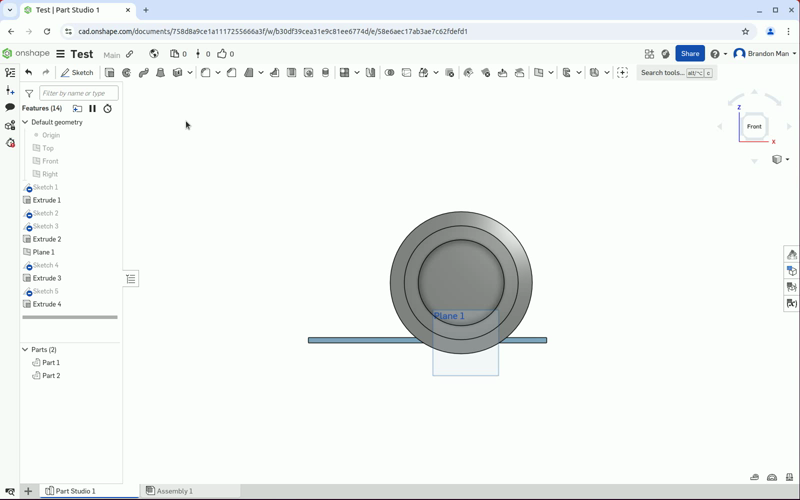
key(shift+h)
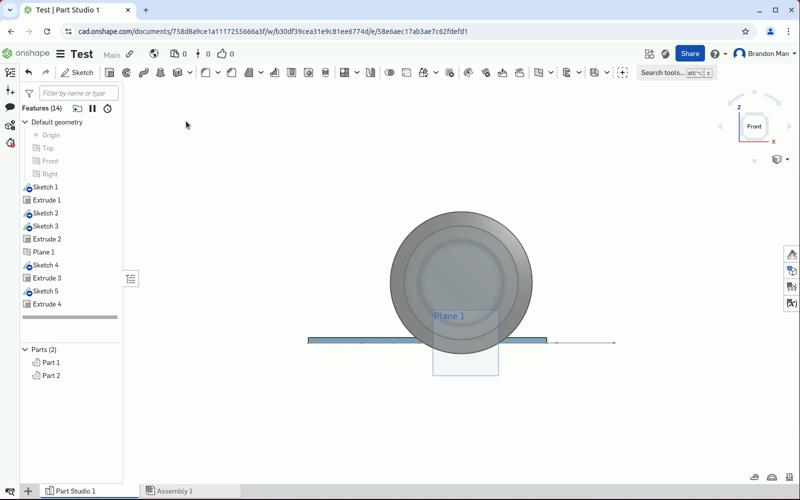
key(shift+7)
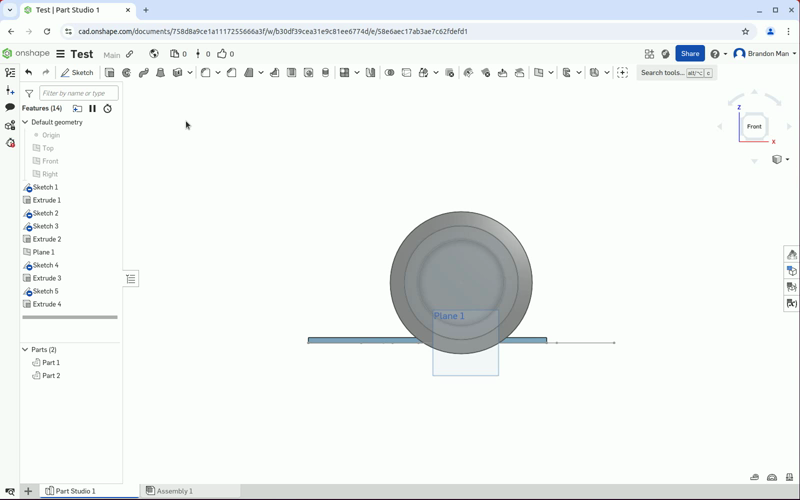
key(left, 2)
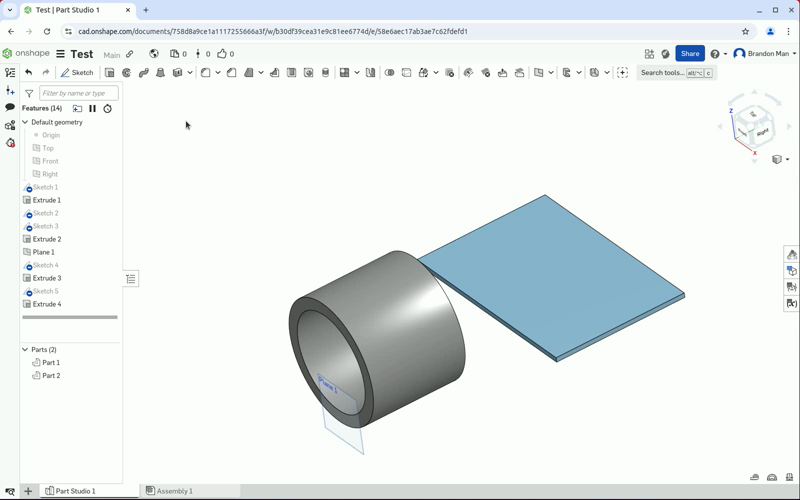
key(down, 2)
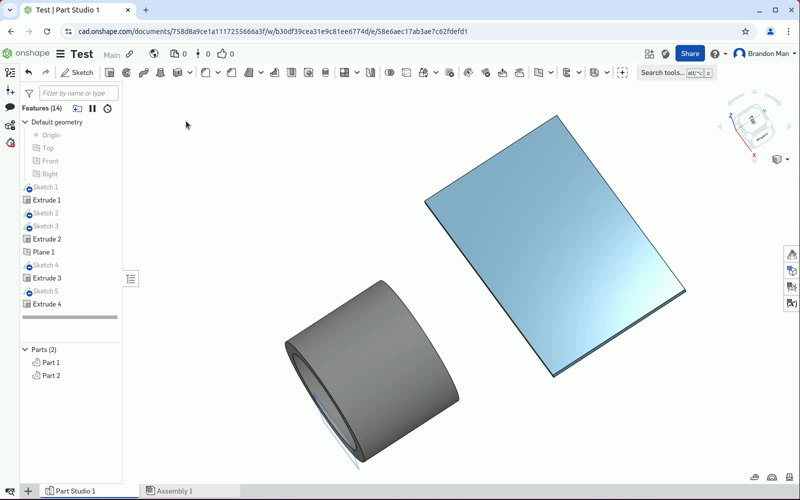
key(up, 2)
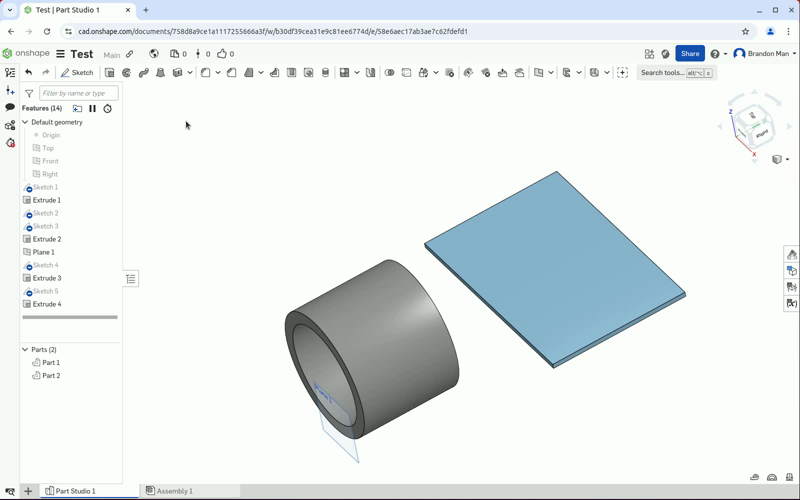
key(right, 2)
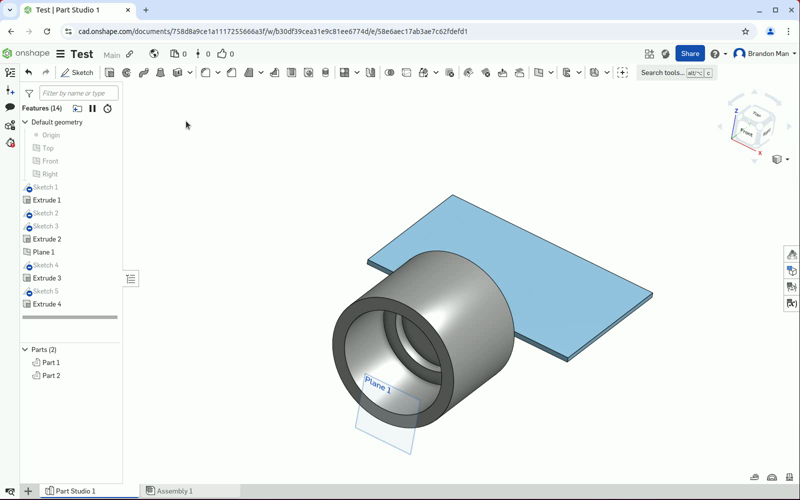
mouse_move(73, 189)
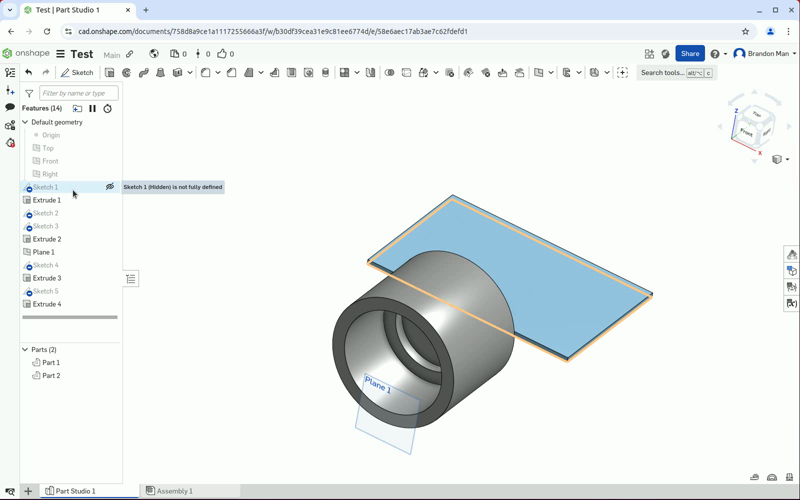
click(73, 189)